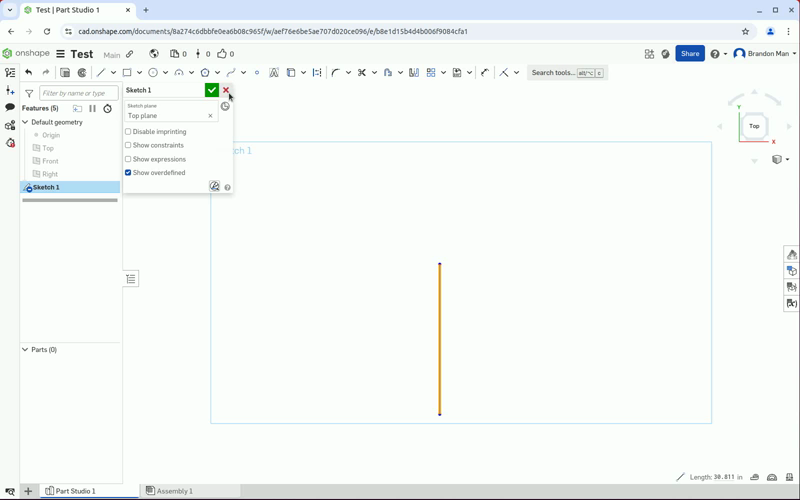
key(shift+h)
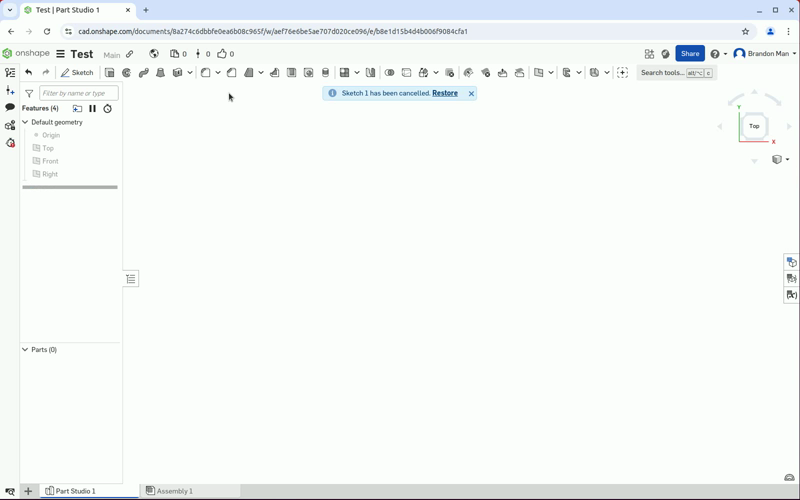
mouse_move(73, 352)
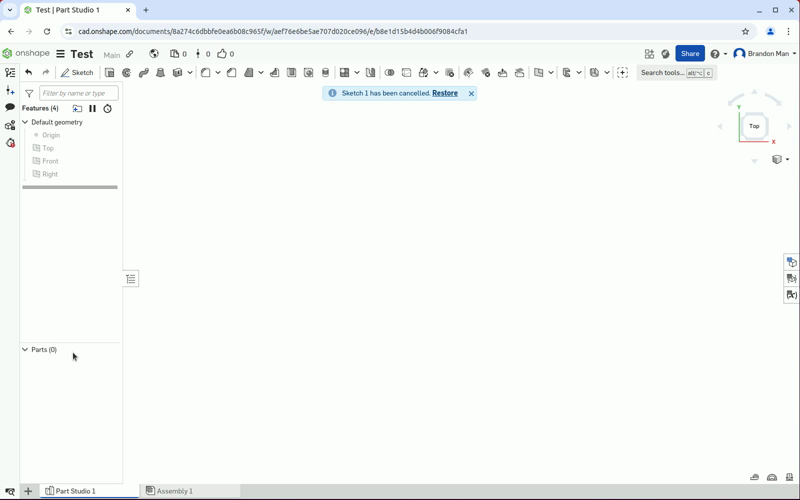
key(y)
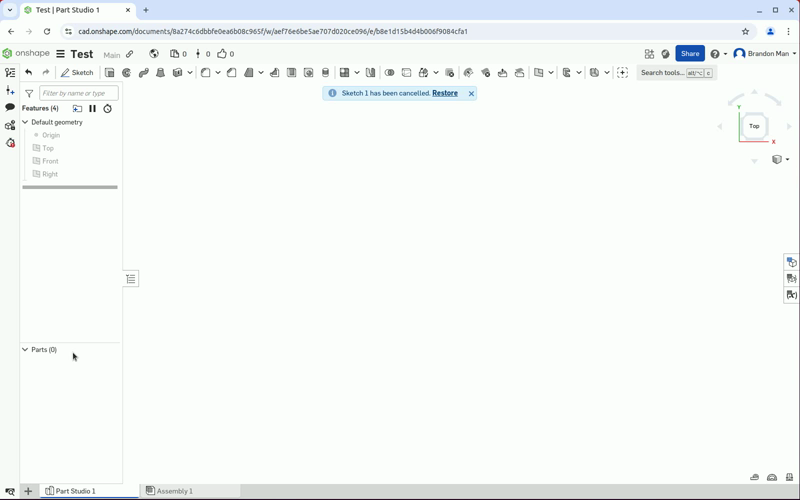
key(shift+p)
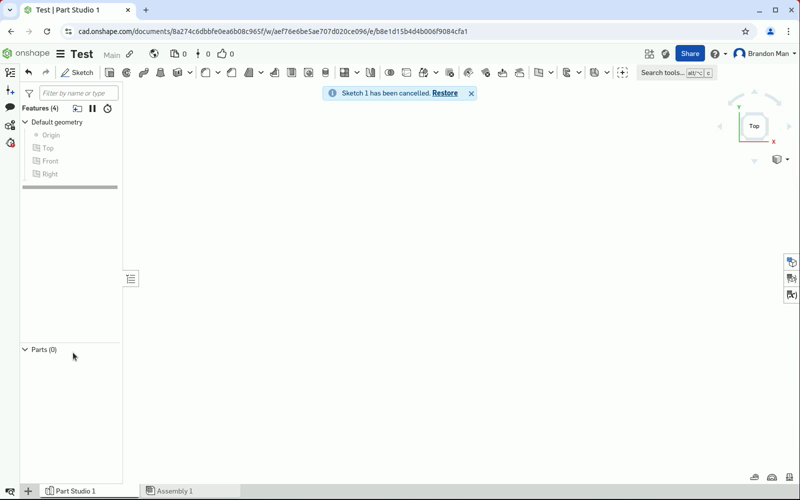
key(space)
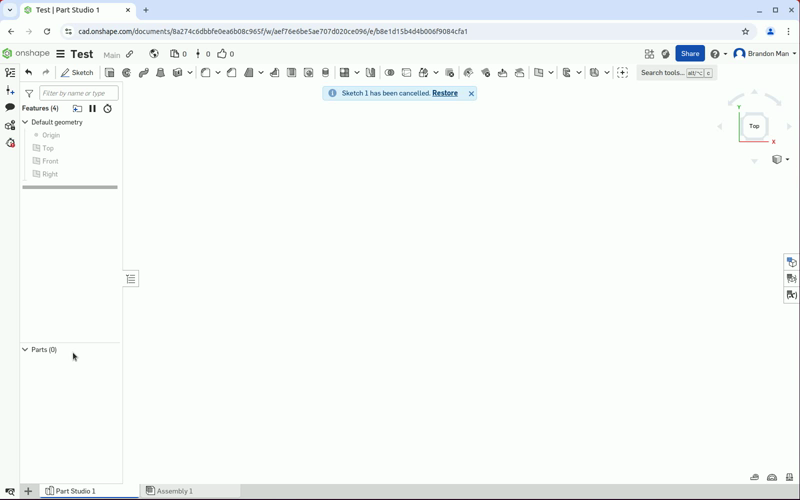
key_down(shift)
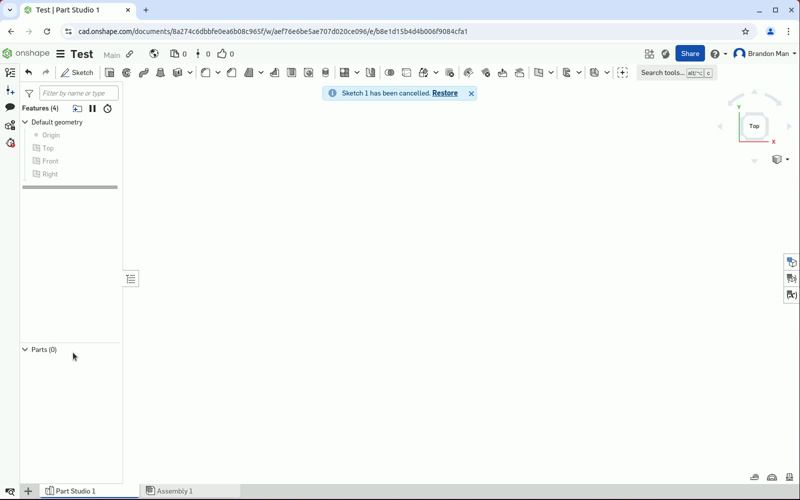
key(up)
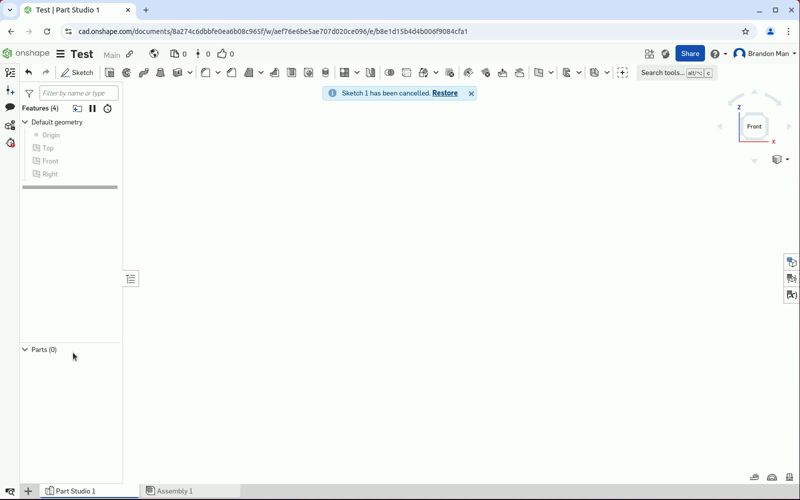
key_up(shift)
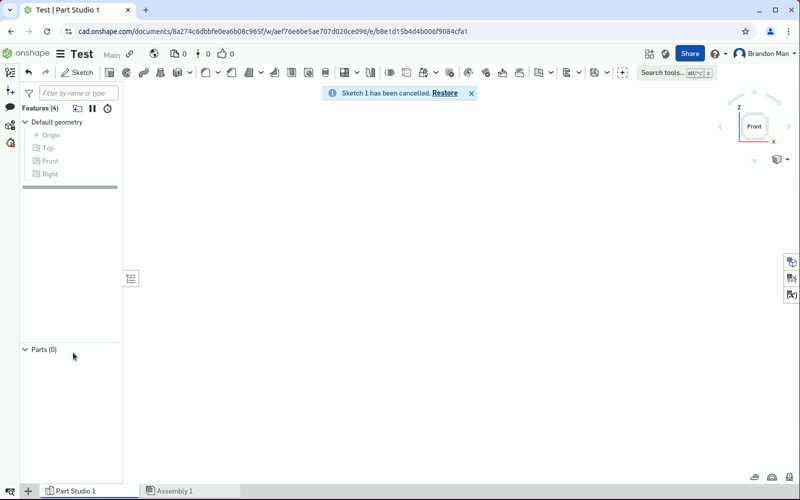
mouse_move(73, 352)
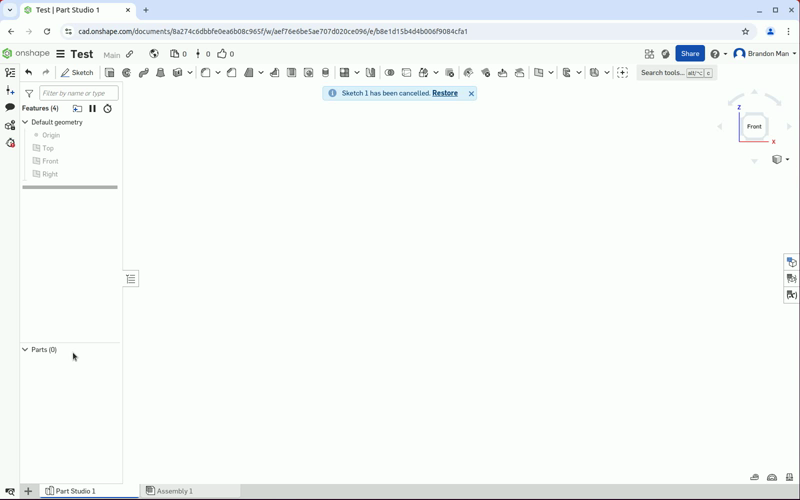
key(shift+y)
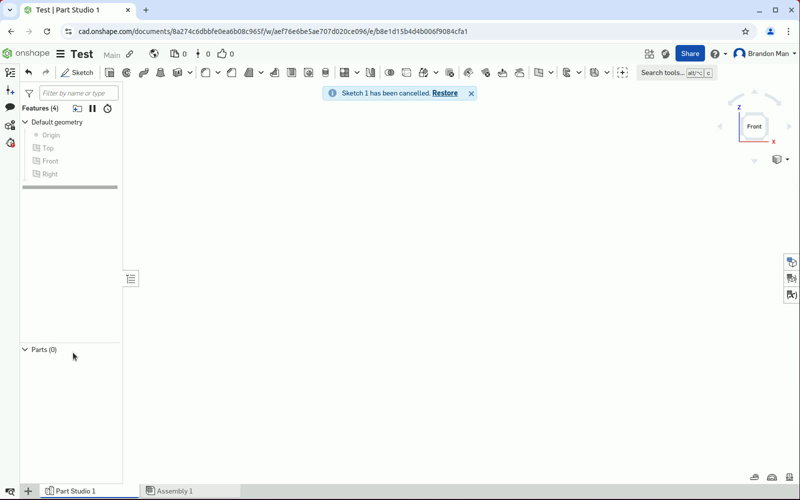
key(shift+s)
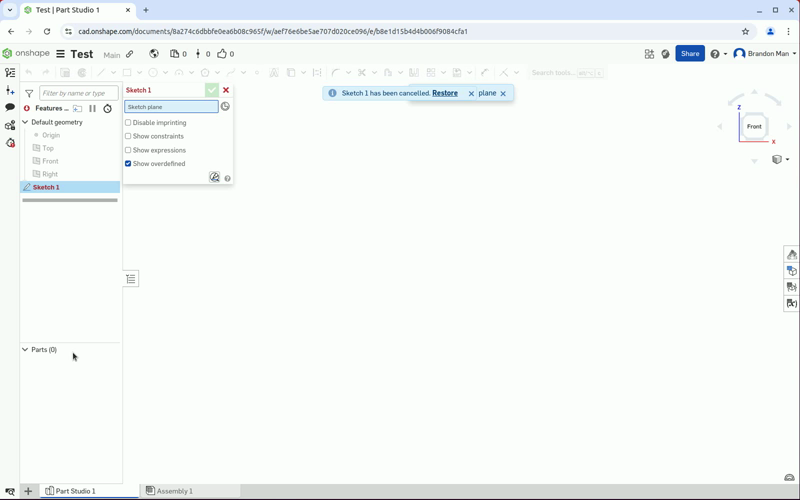
mouse_move(73, 163)
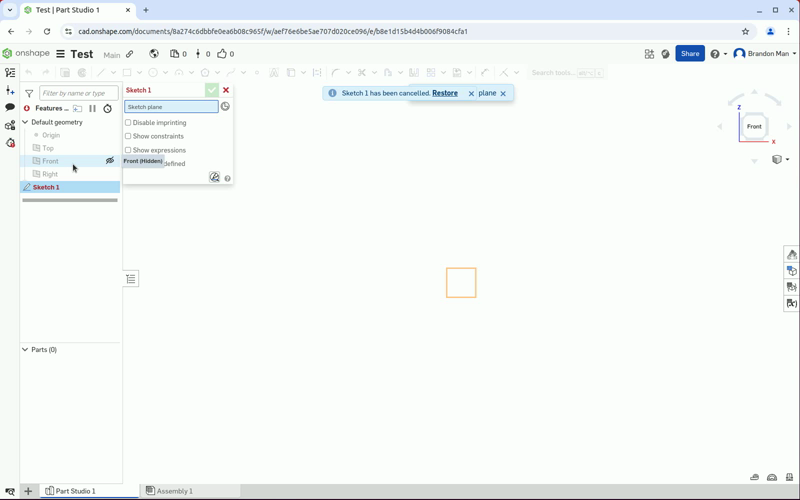
click(73, 163)
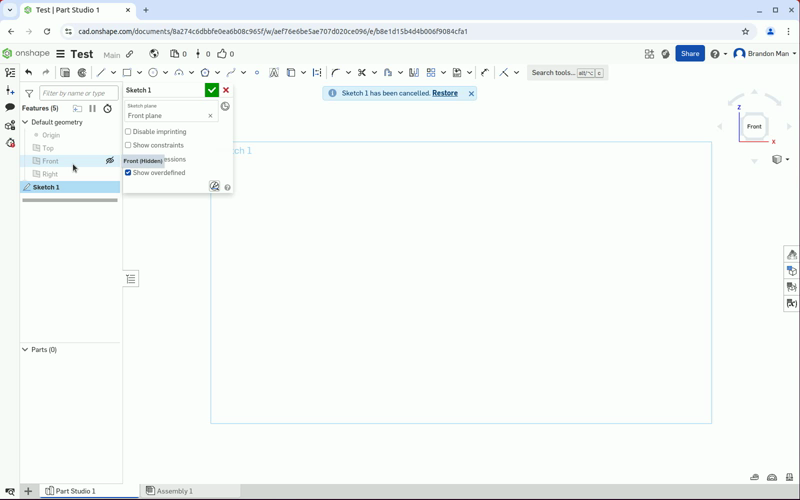
mouse_move(73, 352)
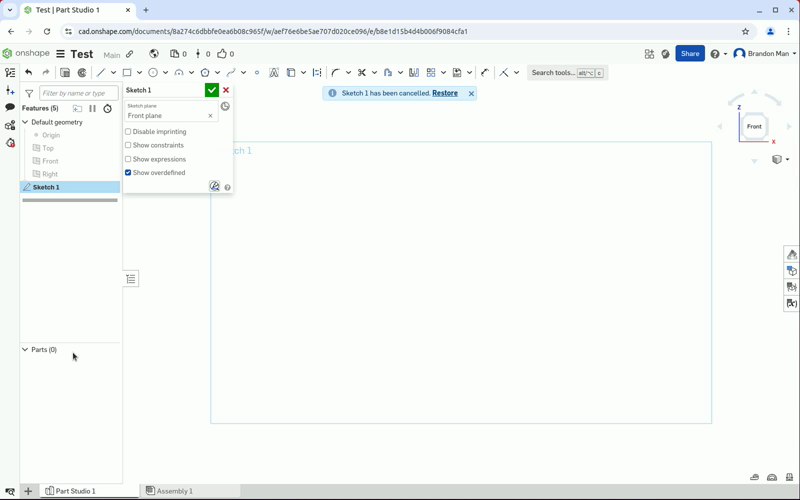
key(y)
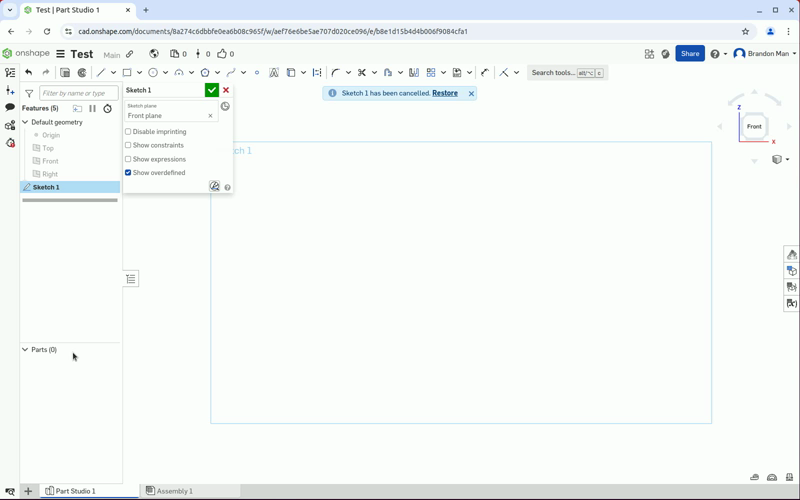
key(l)
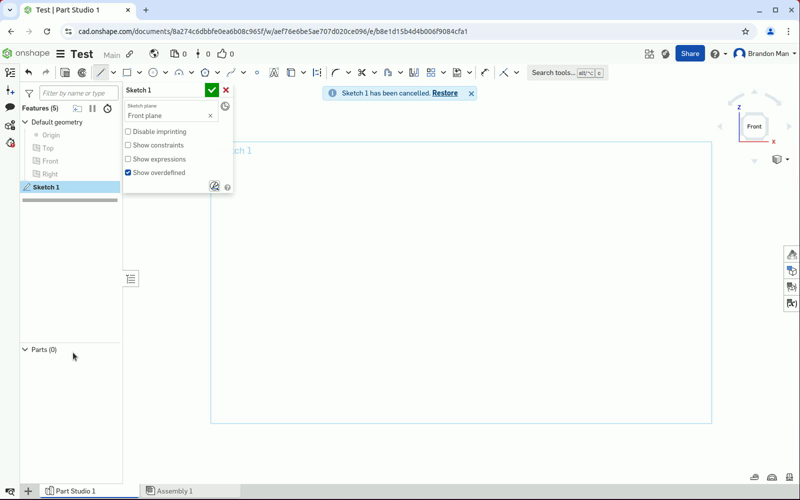
key_down(shift)
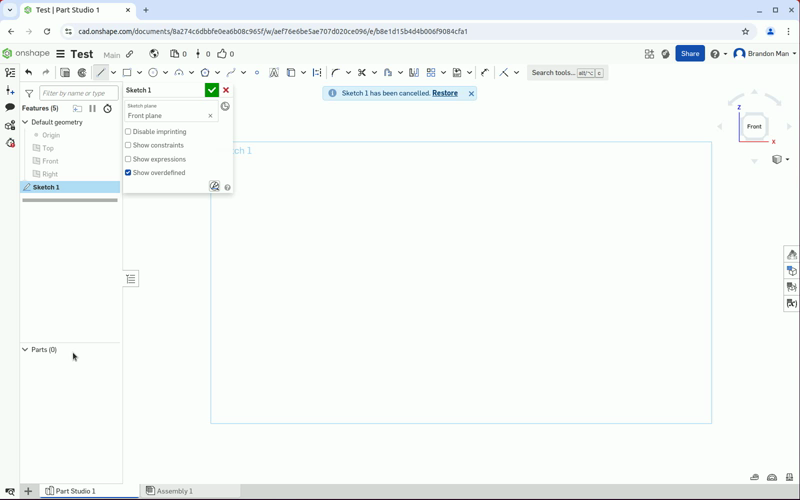
mouse_move(460, 293)
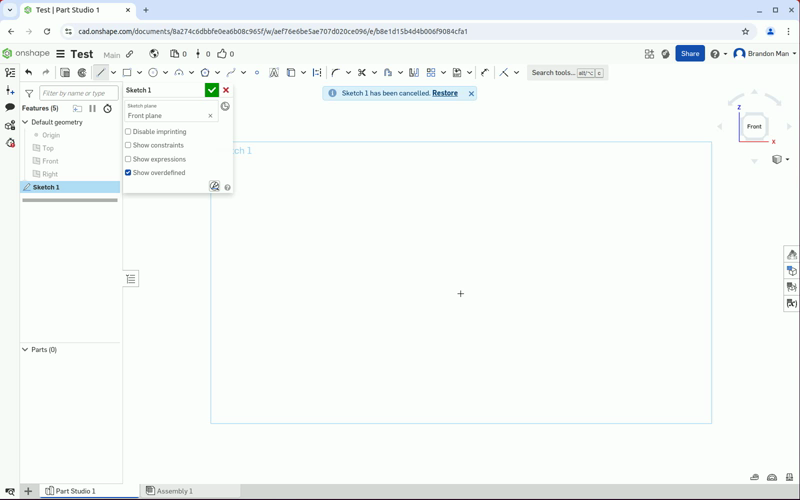
click(460, 293)
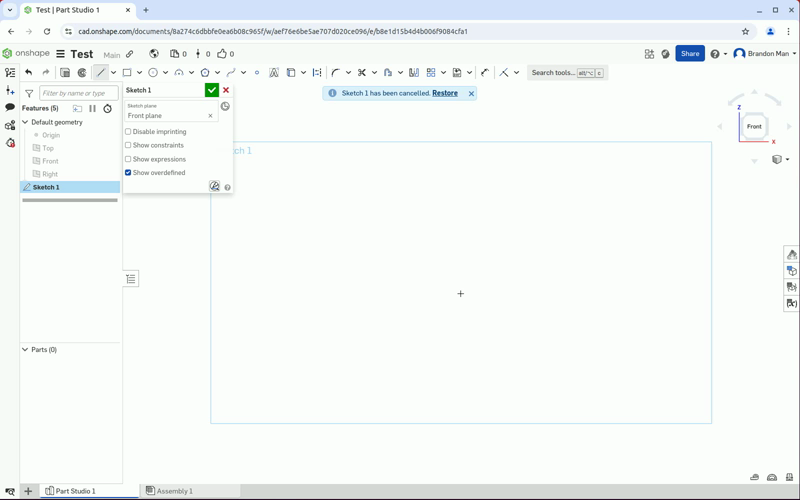
key_up(shift)
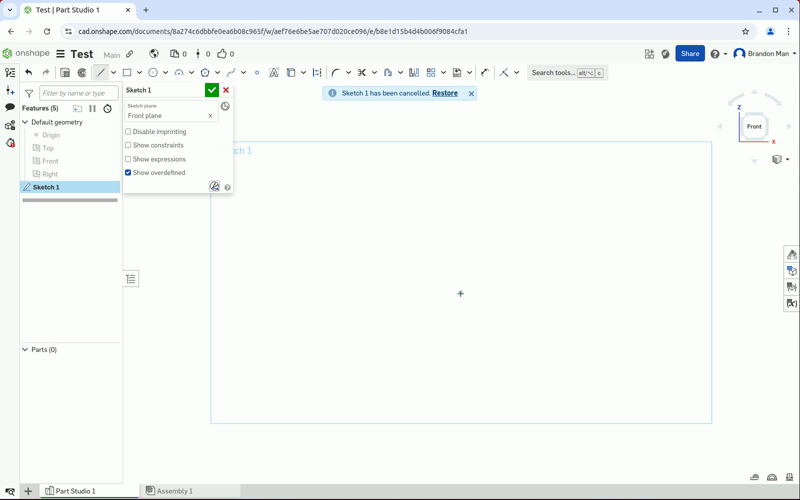
key_down(shift)
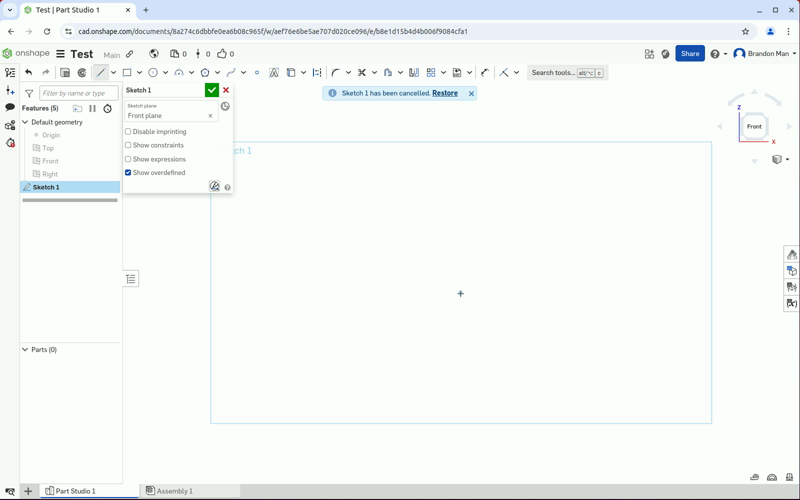
mouse_move(562, 293)
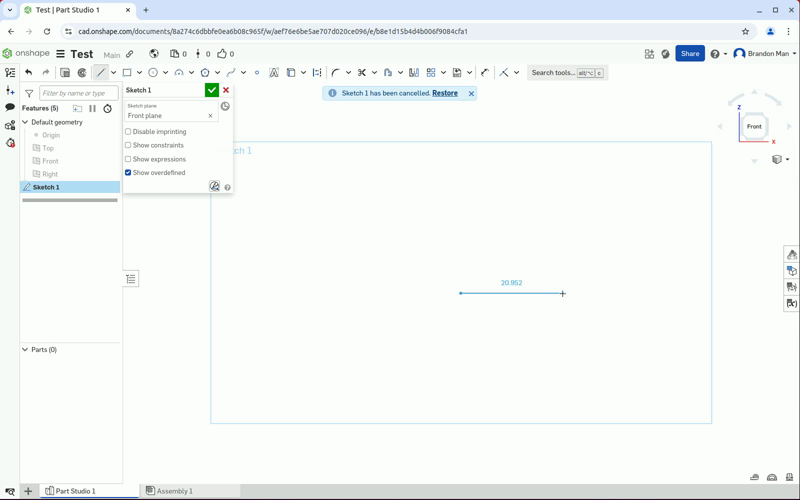
click(562, 293)
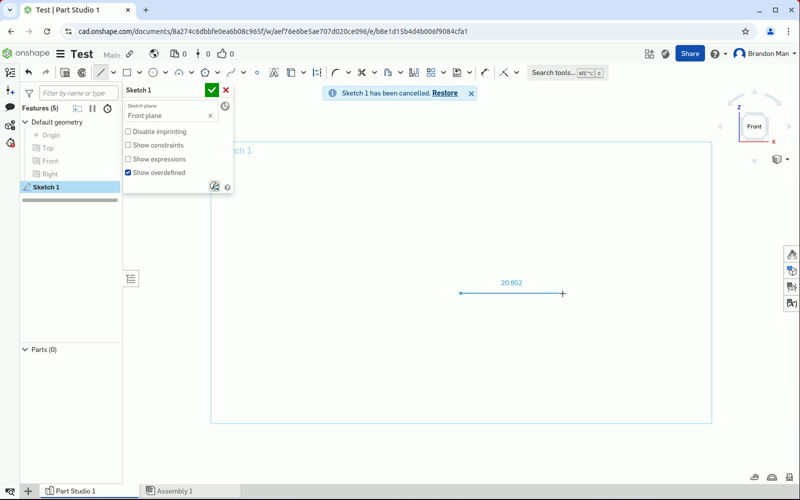
key_up(shift)
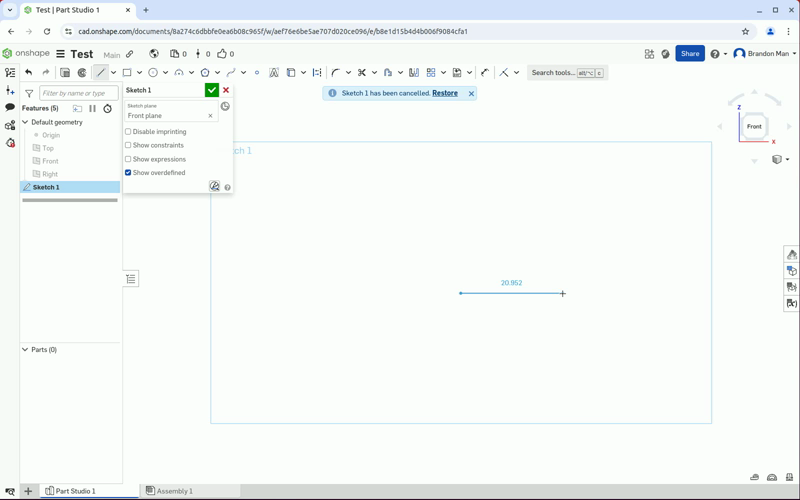
key(esc)
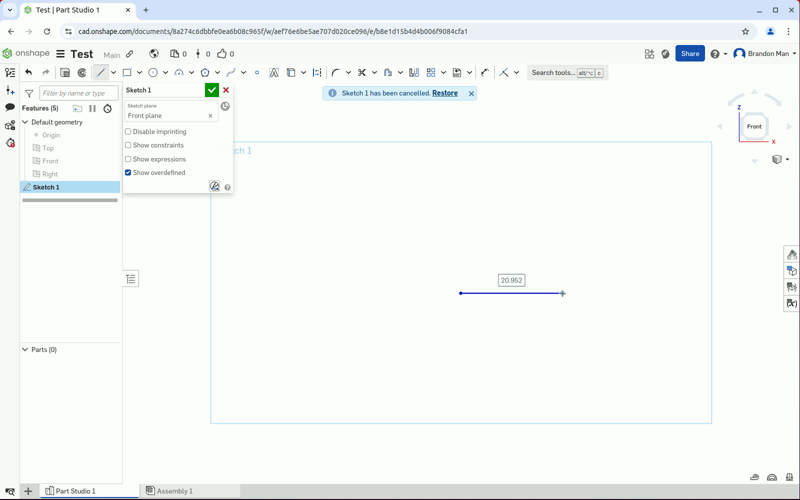
key(a)
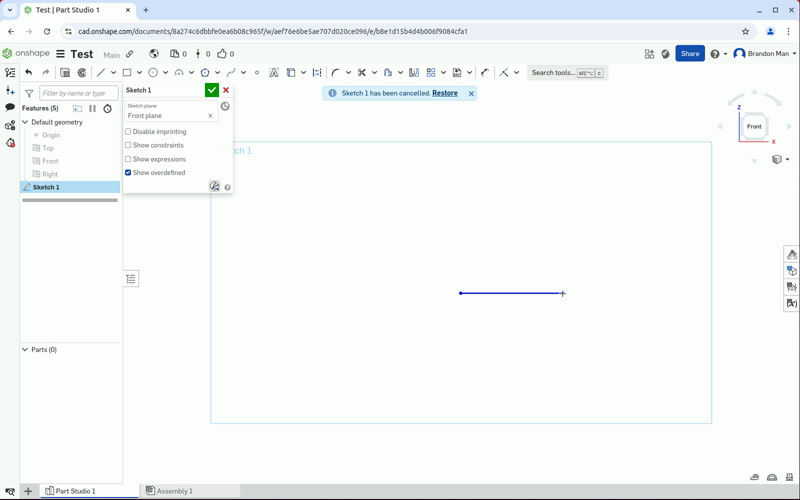
mouse_move(562, 293)
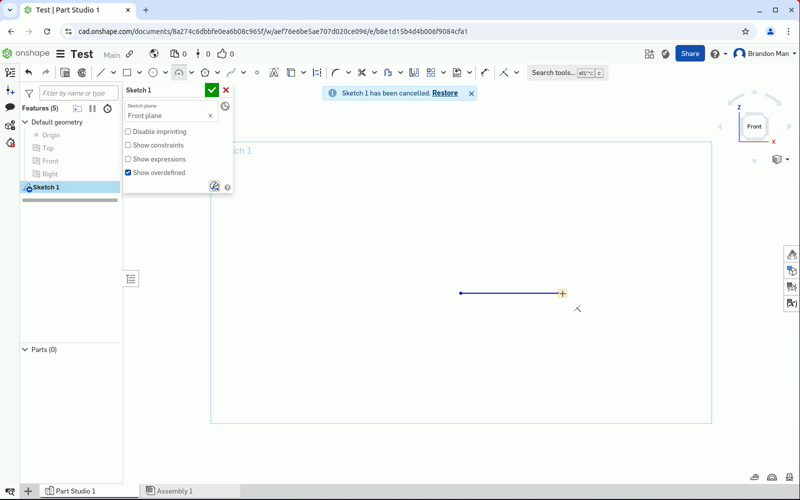
click(562, 293)
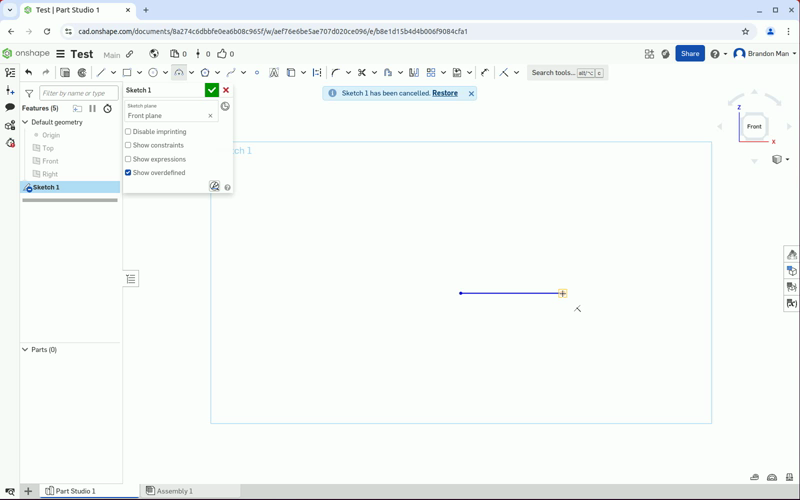
key_down(shift)
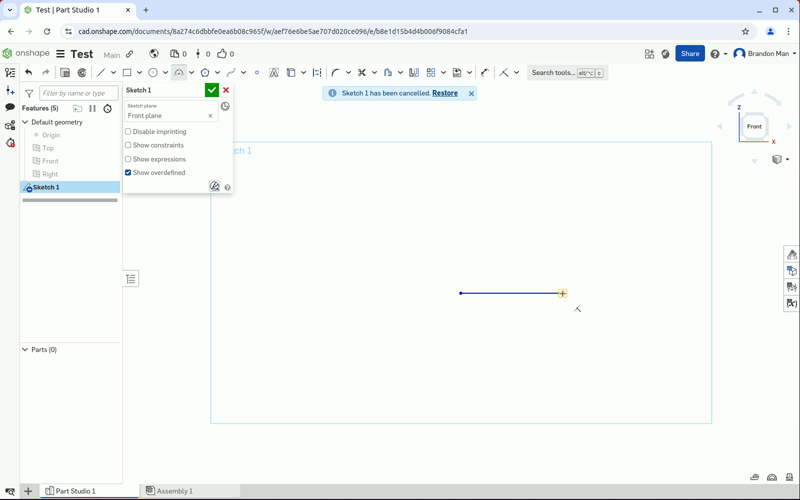
mouse_move(562, 272)
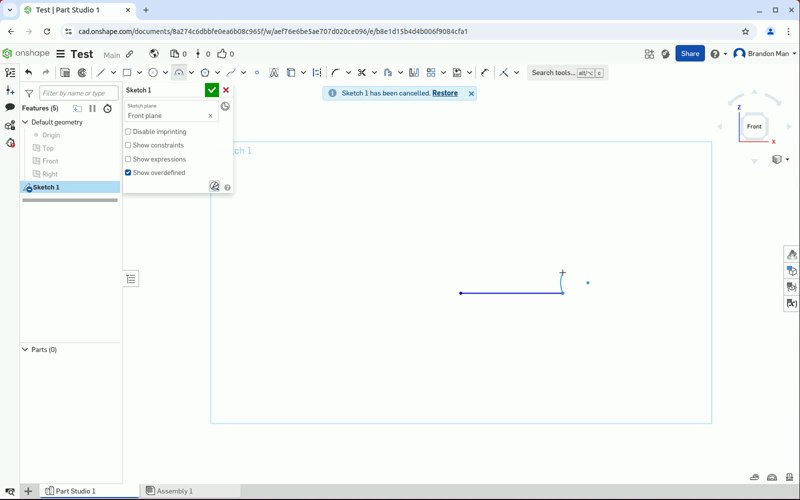
click(562, 272)
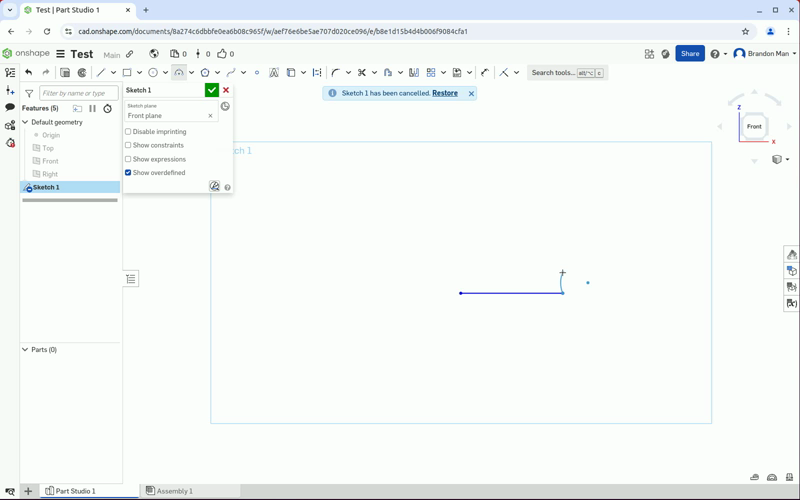
mouse_move(573, 282)
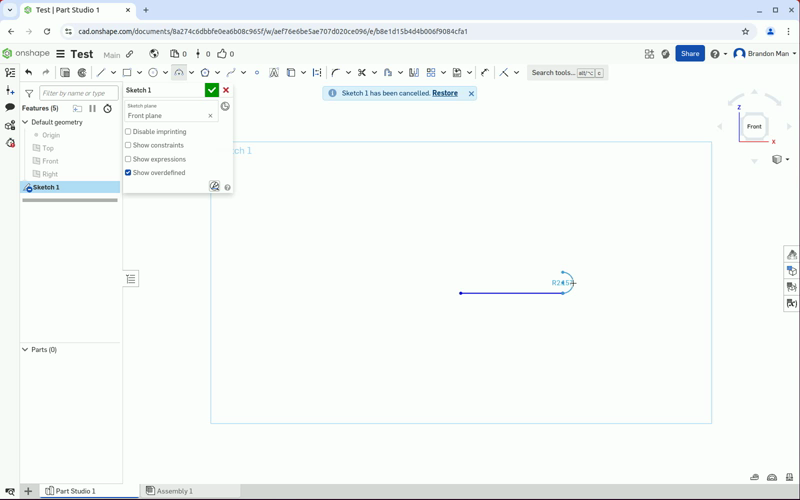
click(573, 282)
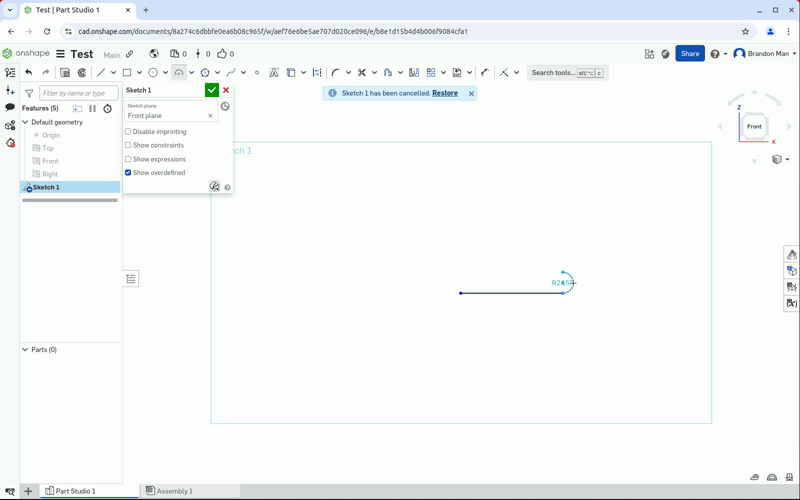
key_up(shift)
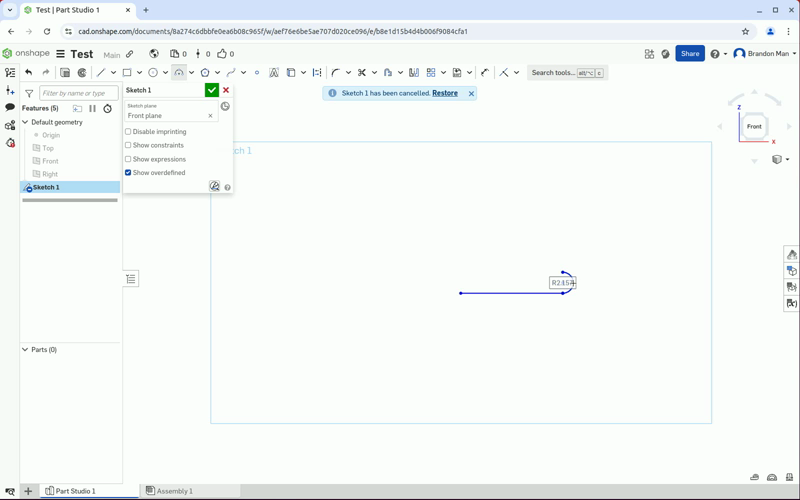
key(esc)
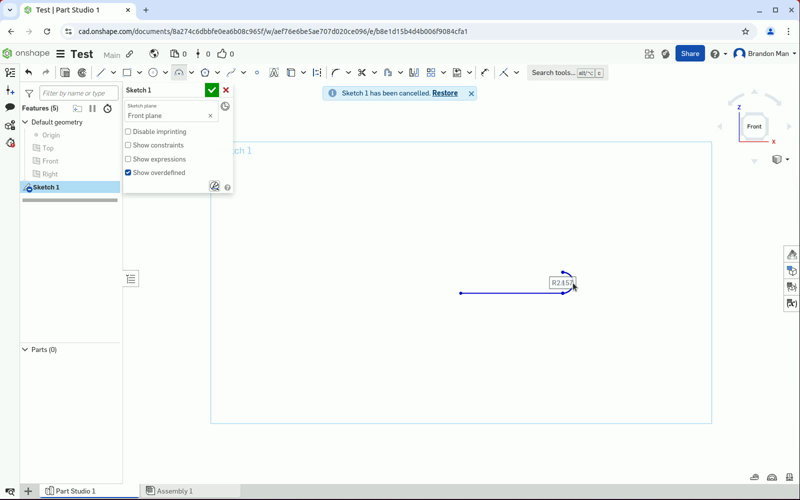
key(l)
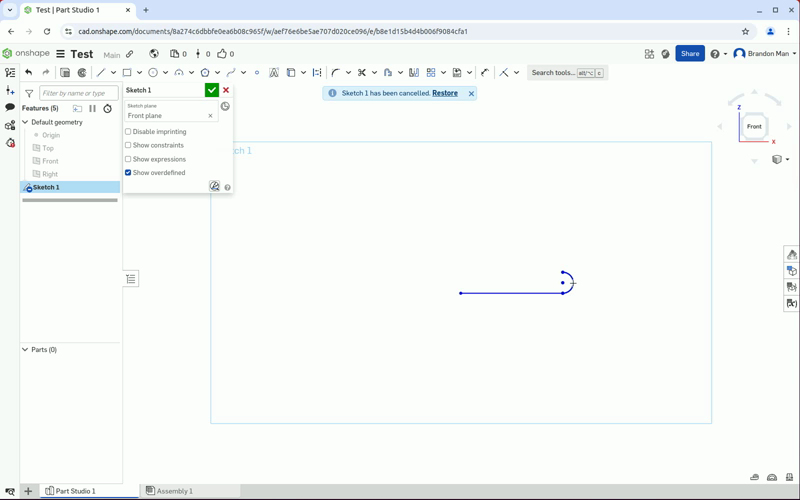
mouse_move(562, 272)
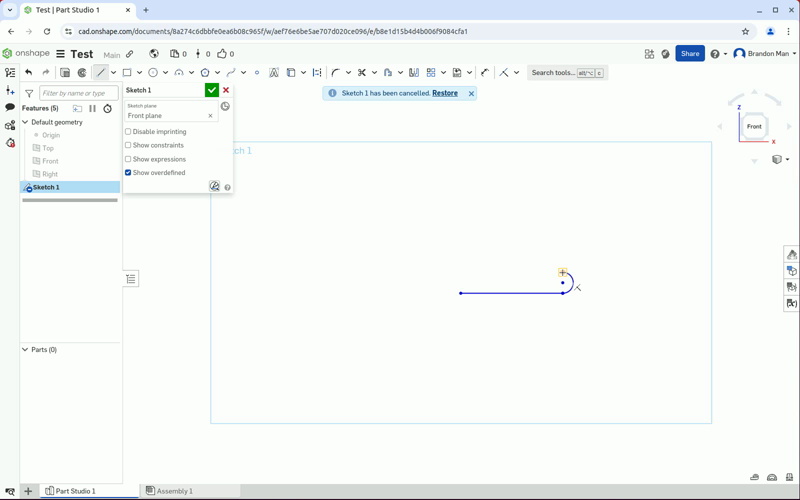
click(562, 272)
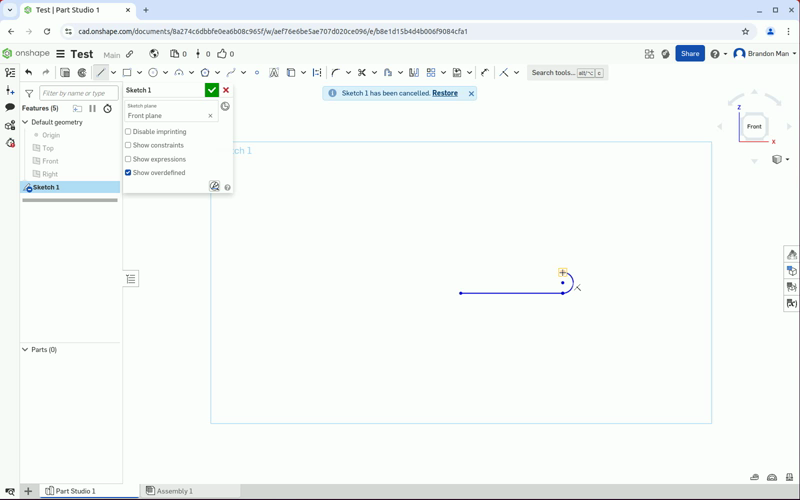
key_down(shift)
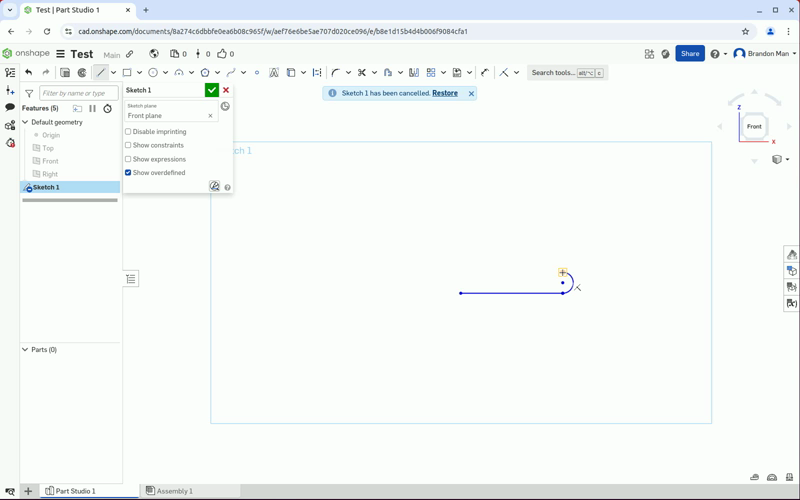
mouse_move(460, 272)
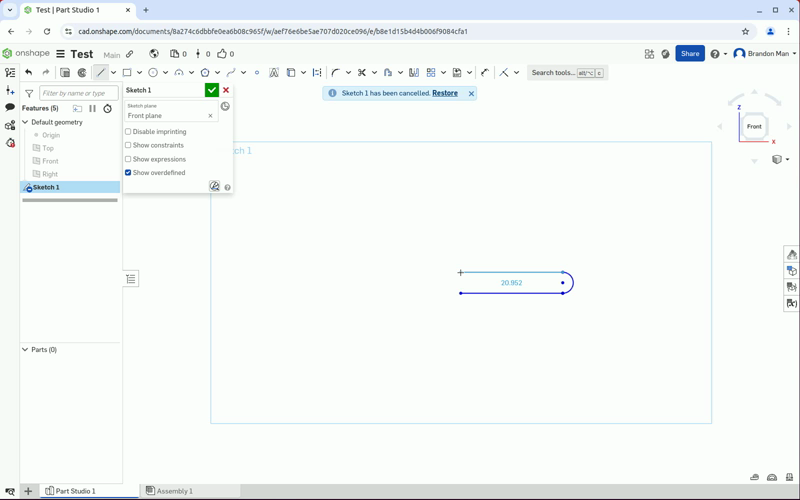
click(460, 272)
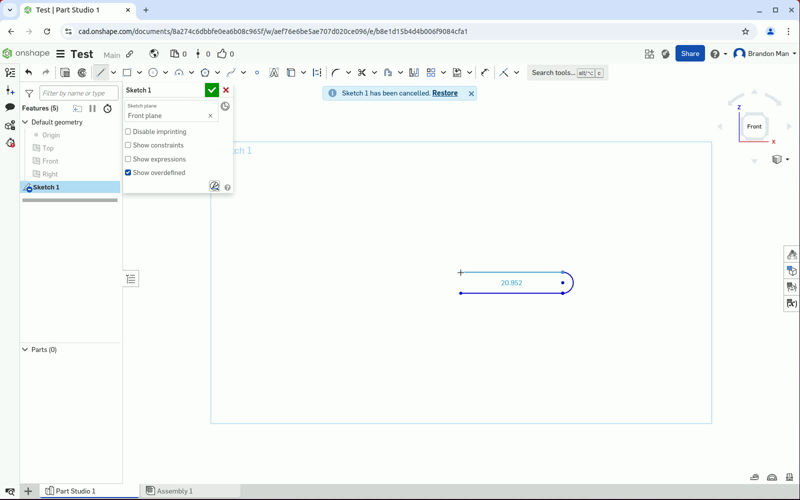
key_up(shift)
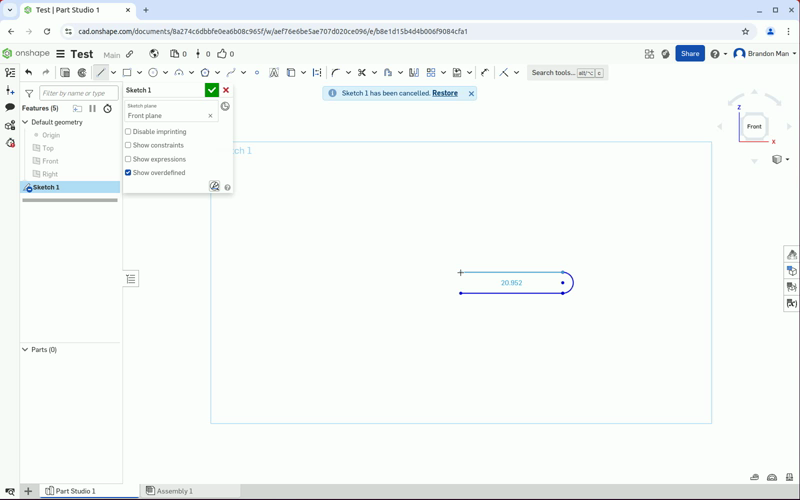
key(esc)
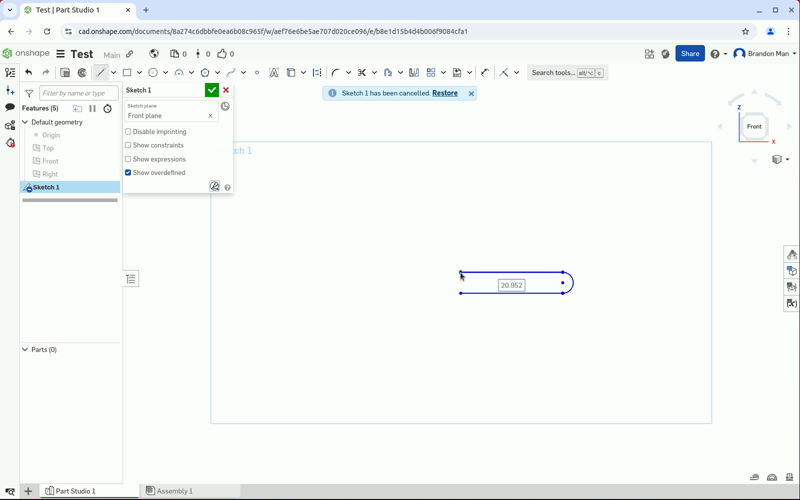
key(a)
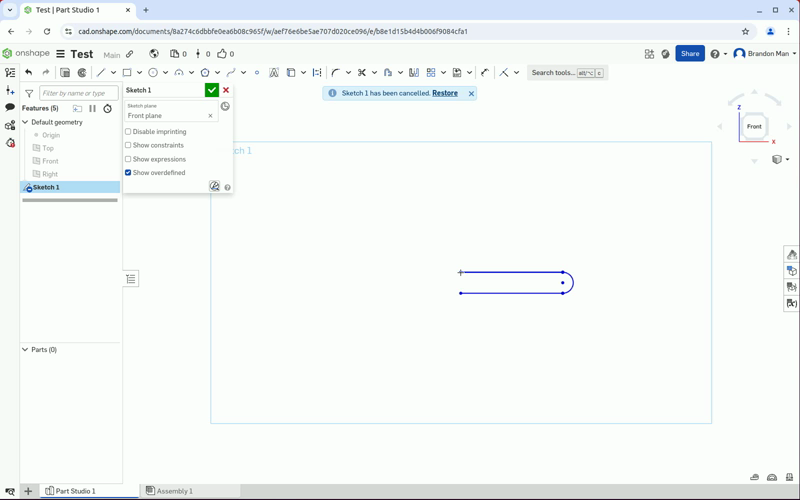
mouse_move(460, 272)
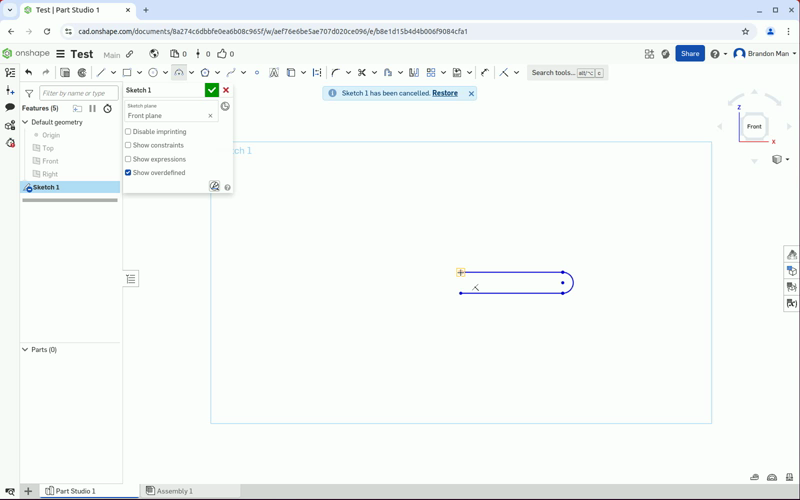
click(460, 272)
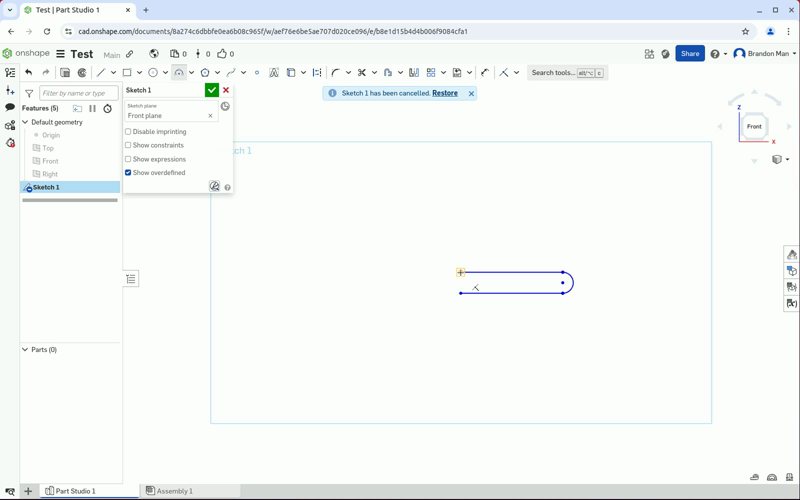
mouse_move(460, 293)
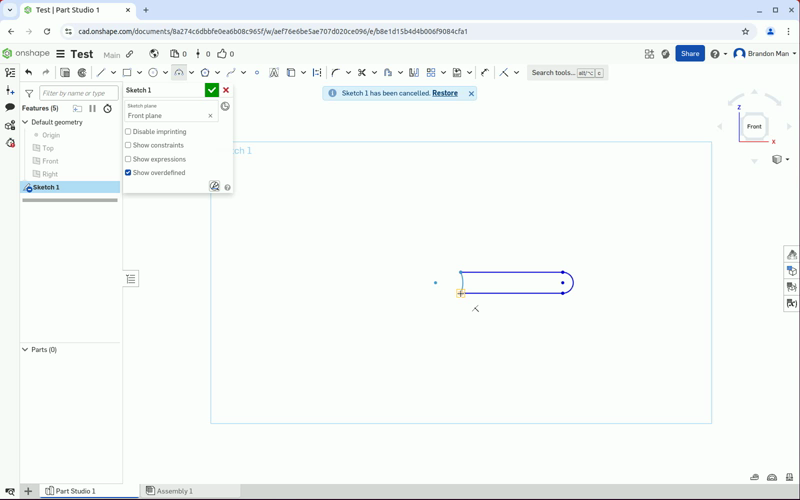
click(460, 293)
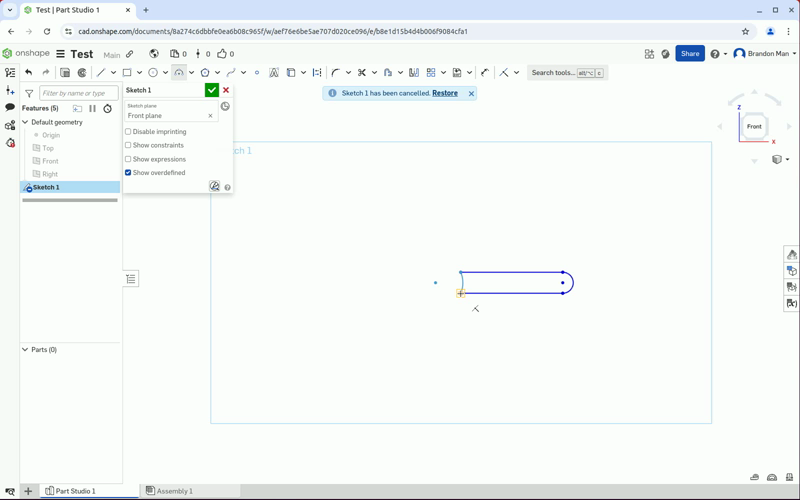
key_down(shift)
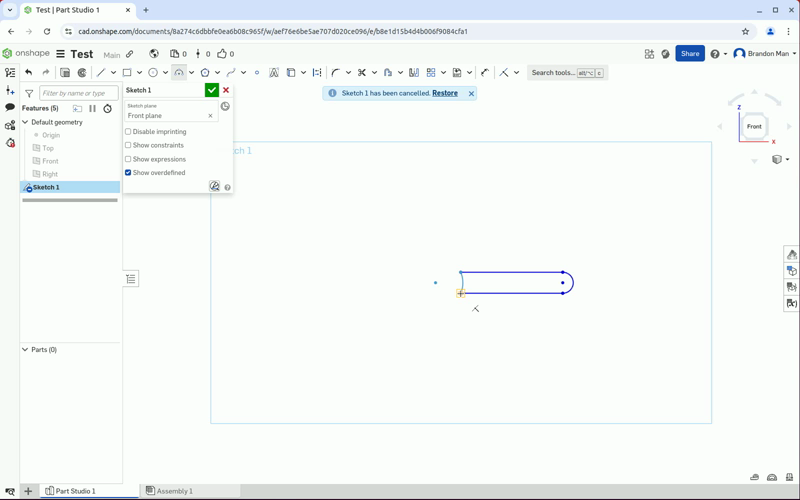
mouse_move(450, 282)
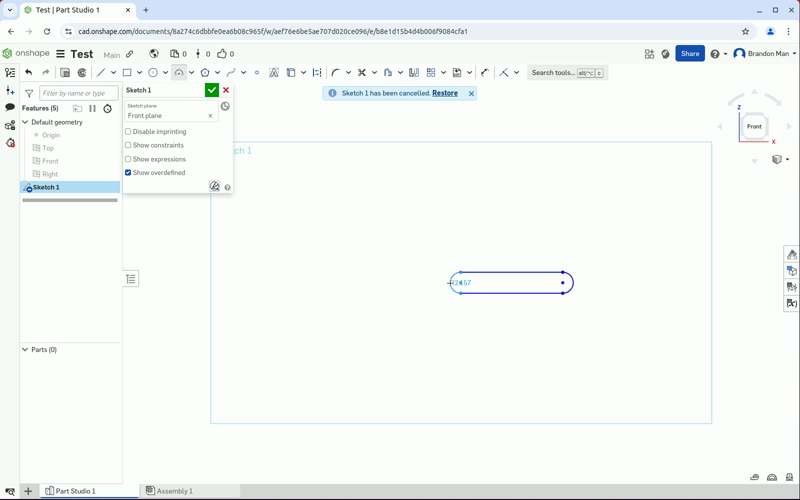
click(450, 282)
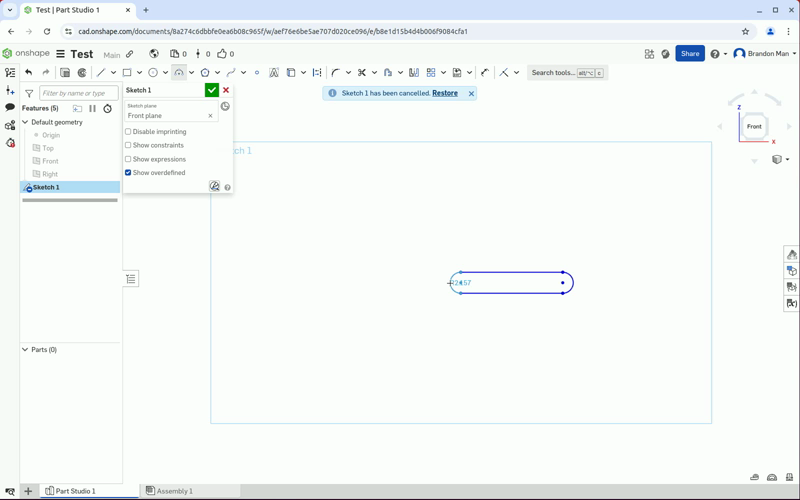
key_up(shift)
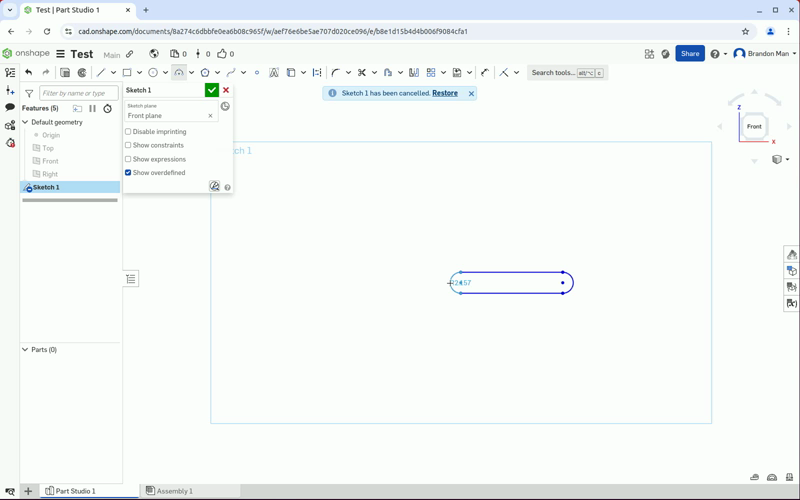
key(esc)
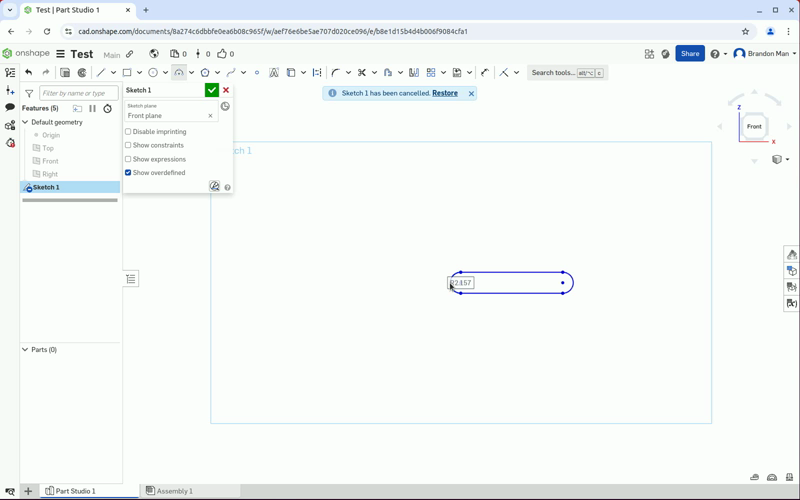
key(c)
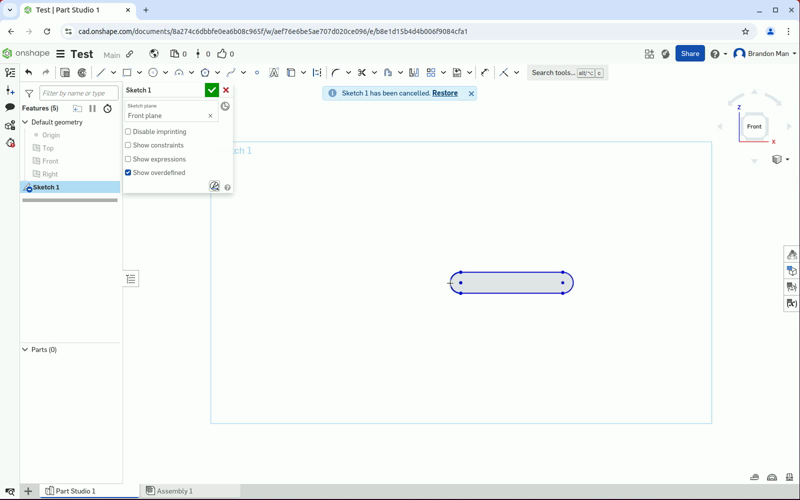
key_down(shift)
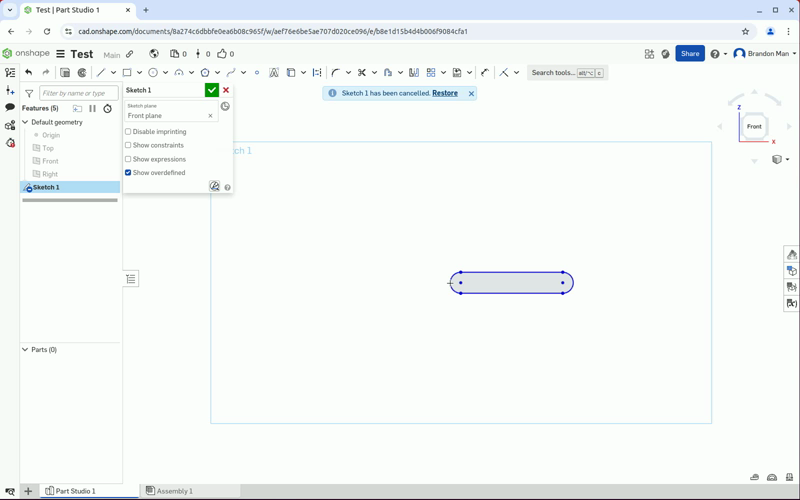
mouse_move(460, 282)
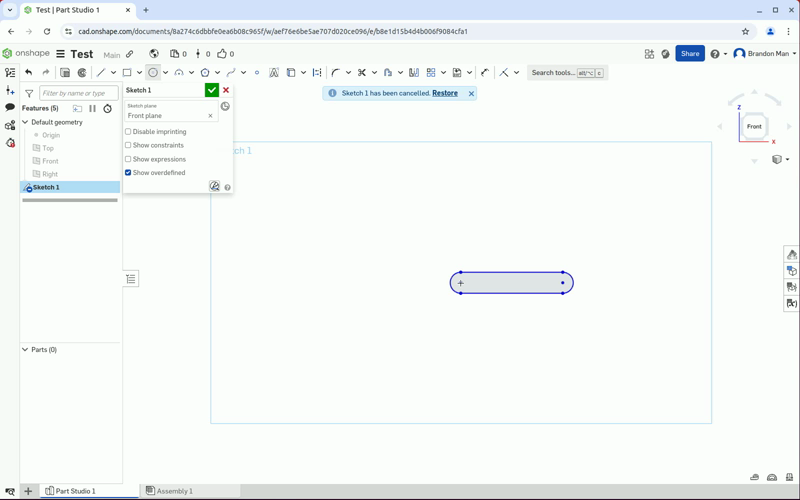
click(460, 282)
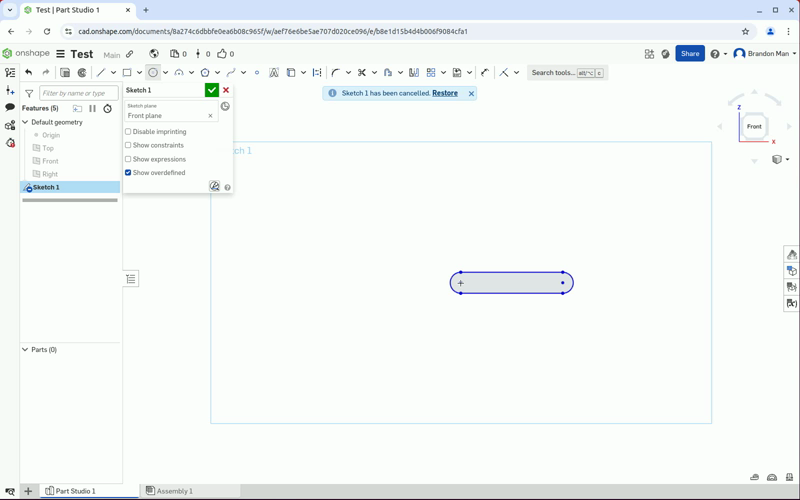
key_up(shift)
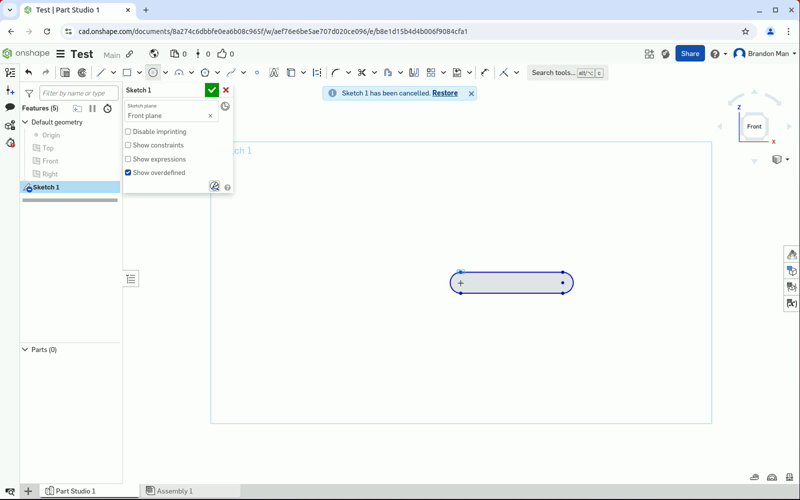
mouse_move(466, 282)
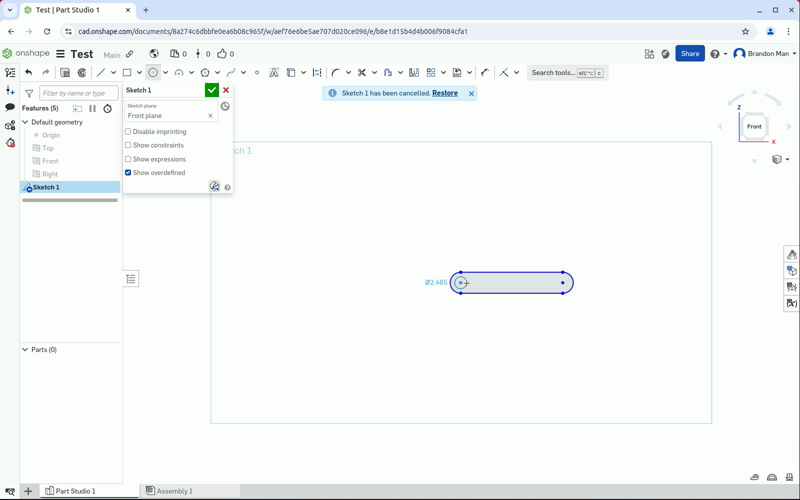
click(466, 282)
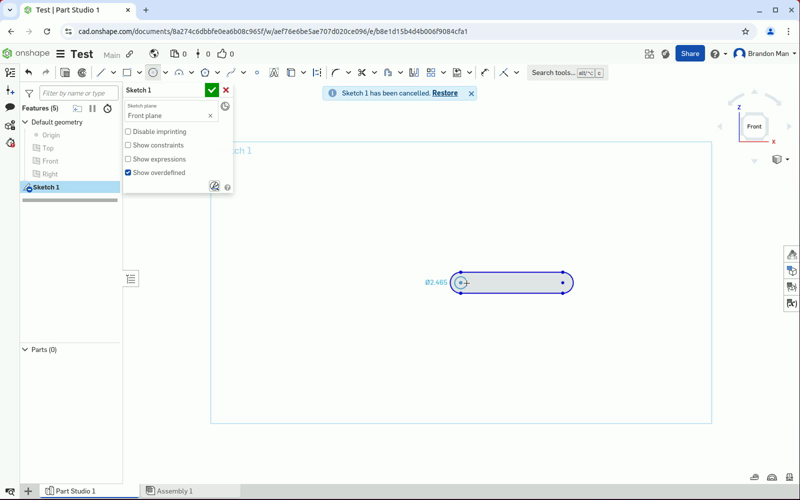
key(esc)
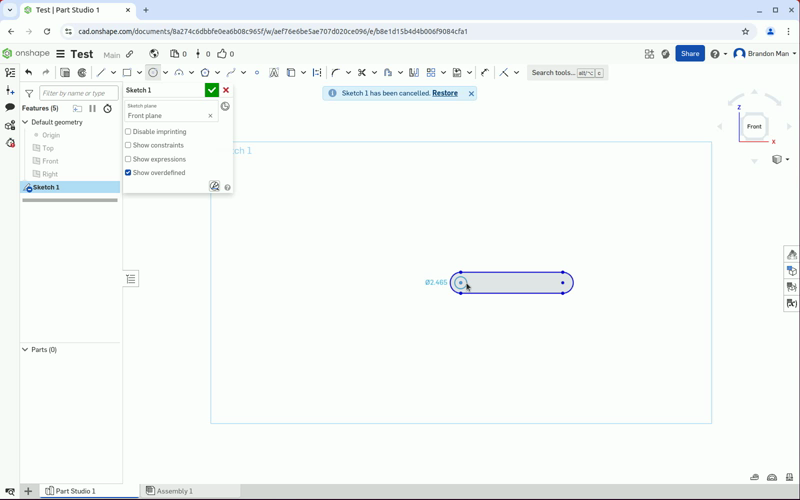
key(c)
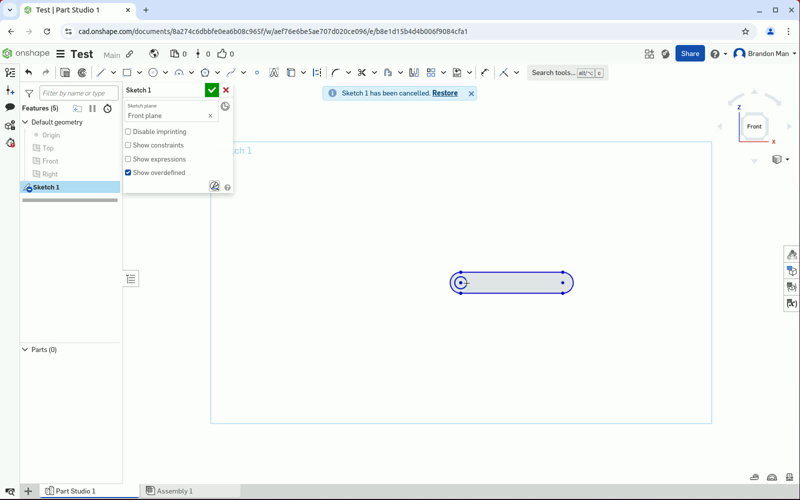
key_down(shift)
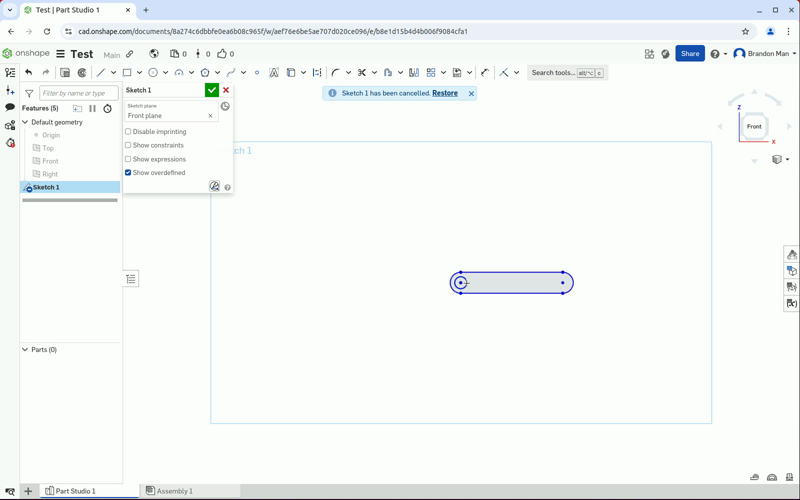
mouse_move(562, 282)
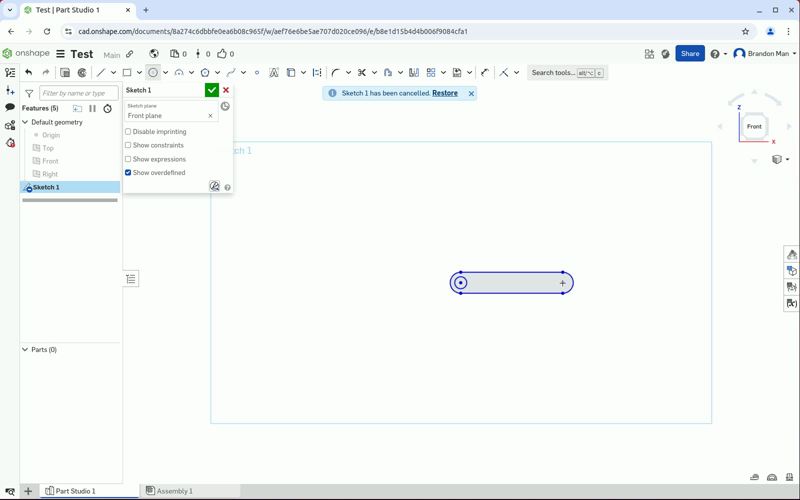
click(562, 282)
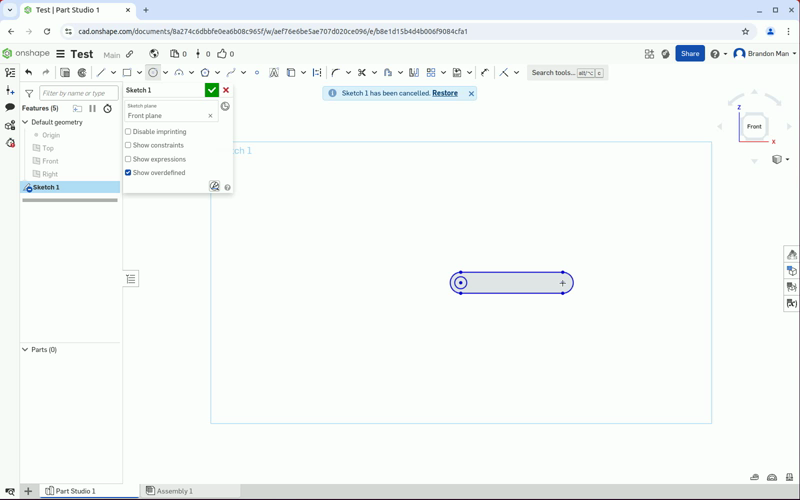
key_up(shift)
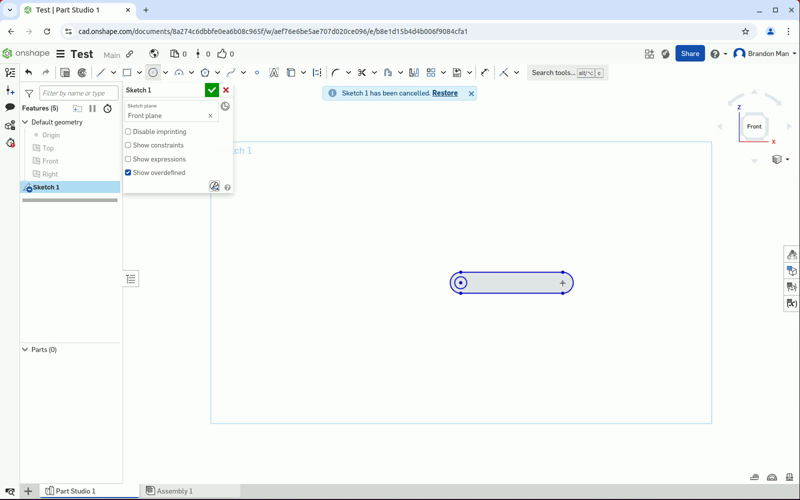
mouse_move(568, 282)
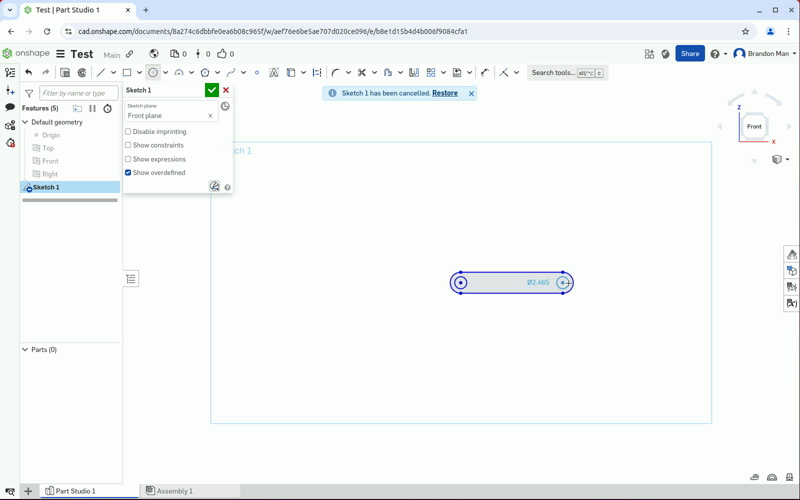
click(568, 282)
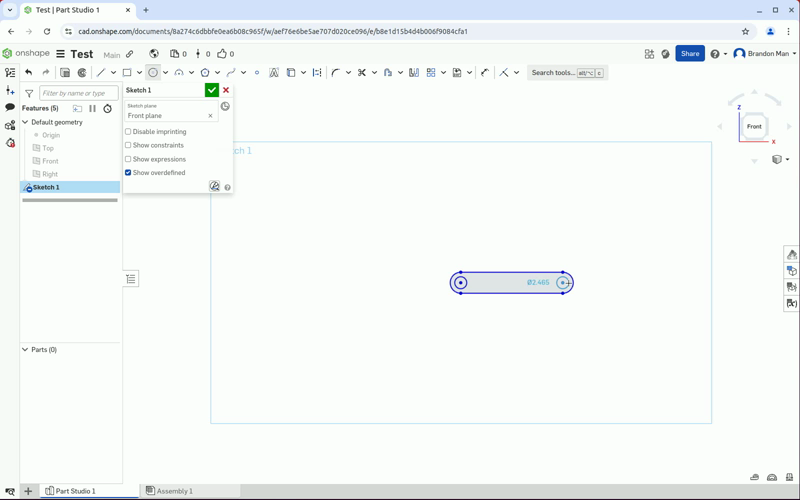
key(esc)
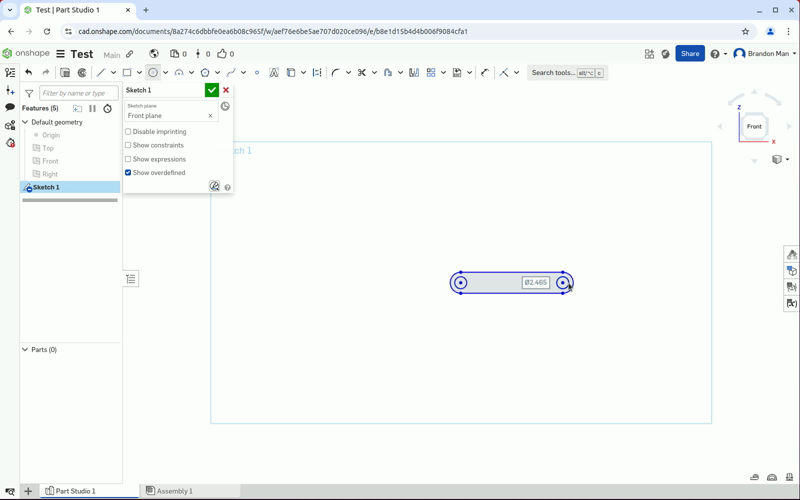
mouse_move(483, 287)
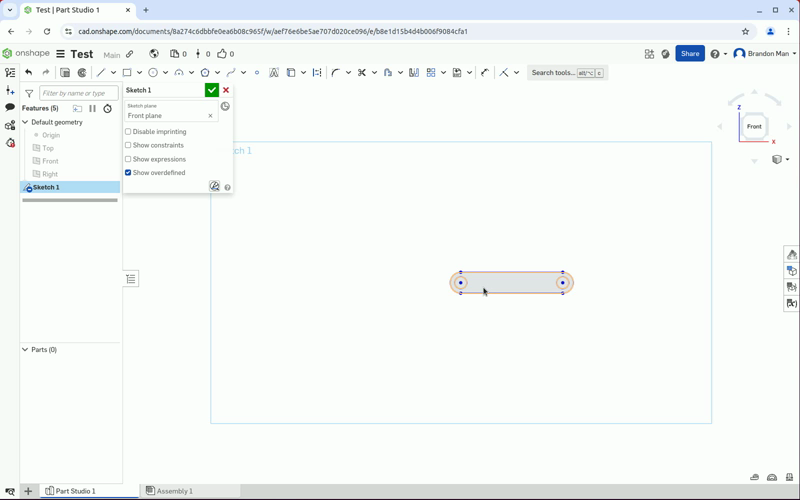
click(483, 287)
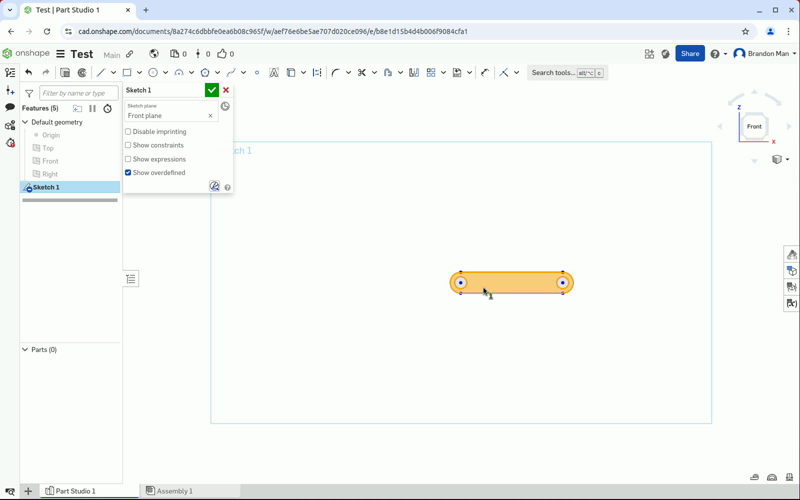
mouse_move(73, 352)
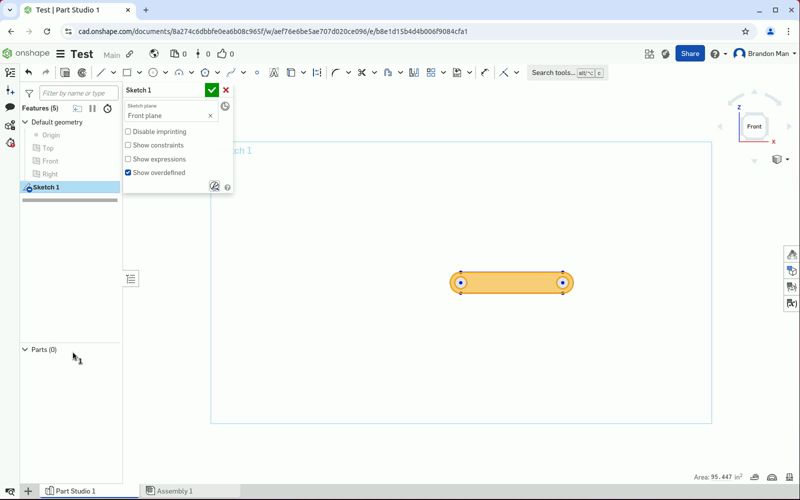
key(shift+y)
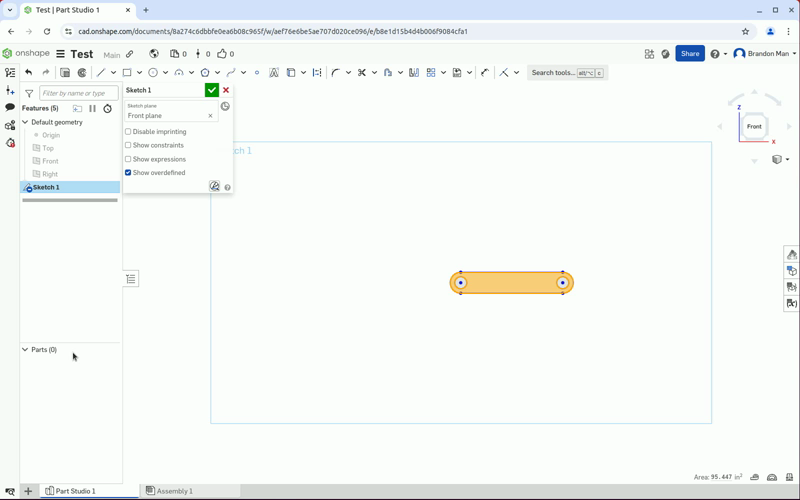
key(shift+e)
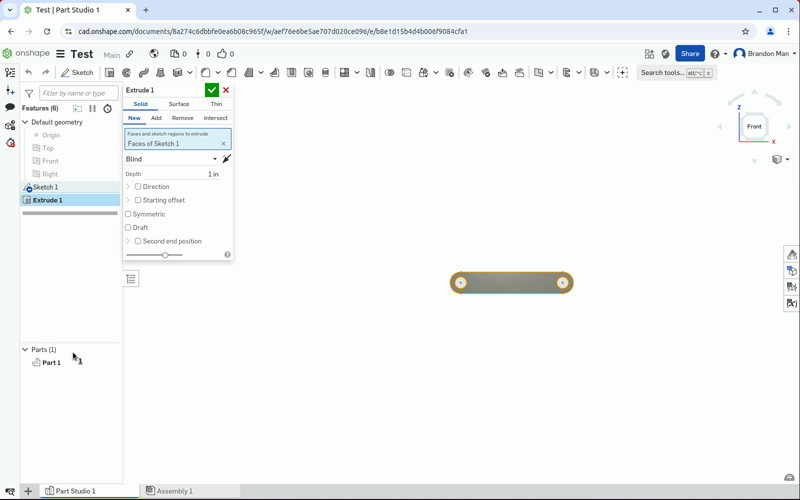
mouse_move(143, 106)
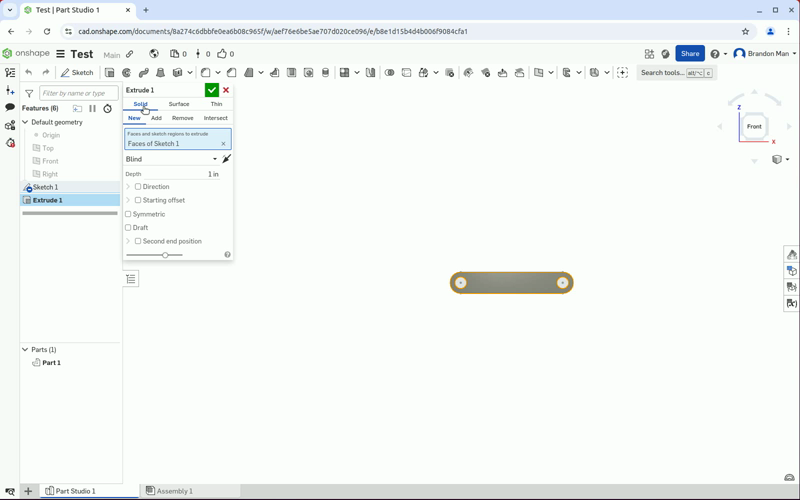
click(143, 106)
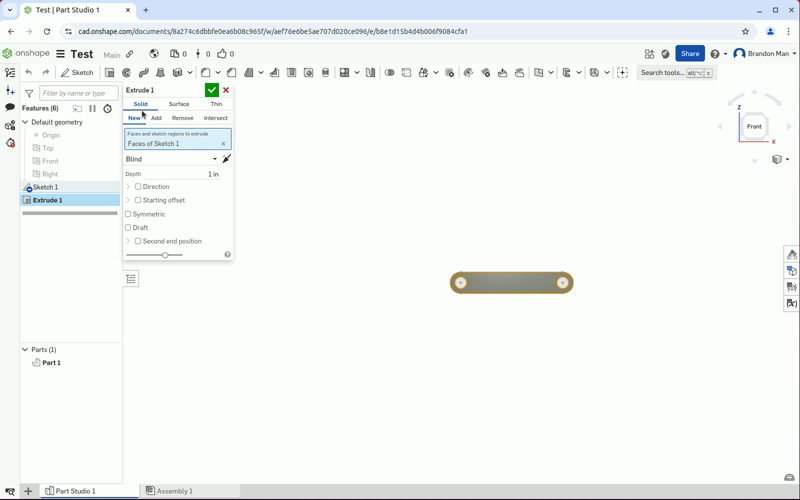
mouse_move(137, 120)
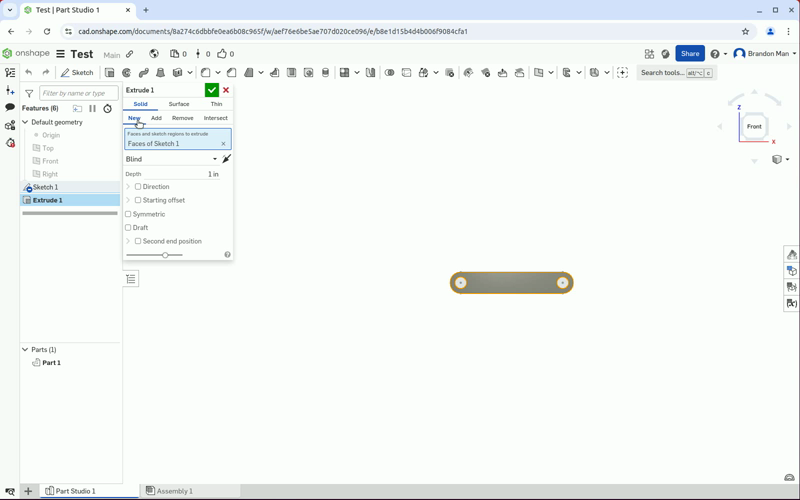
click(137, 120)
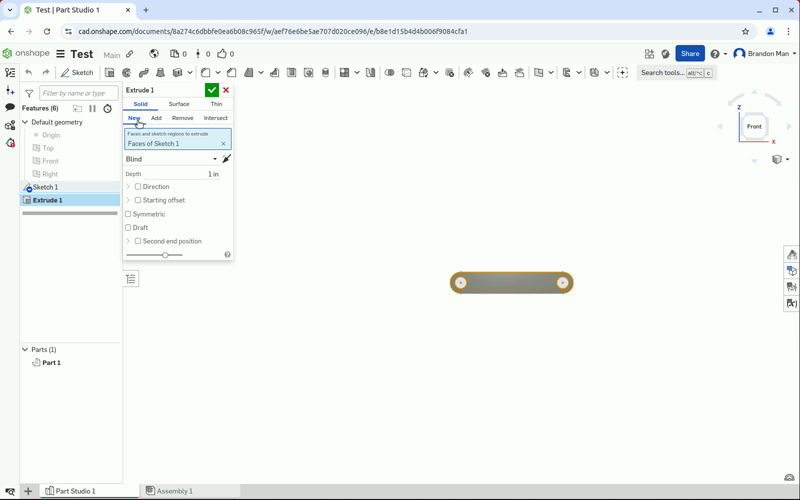
key(tab, 4)
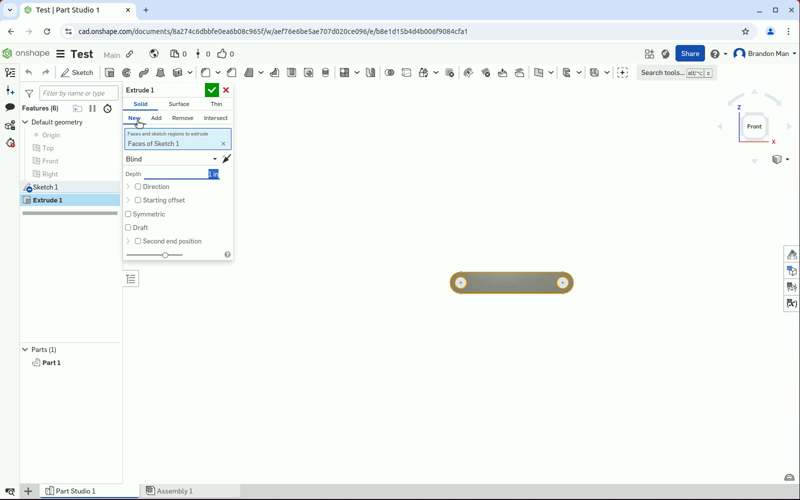
text(2.648)
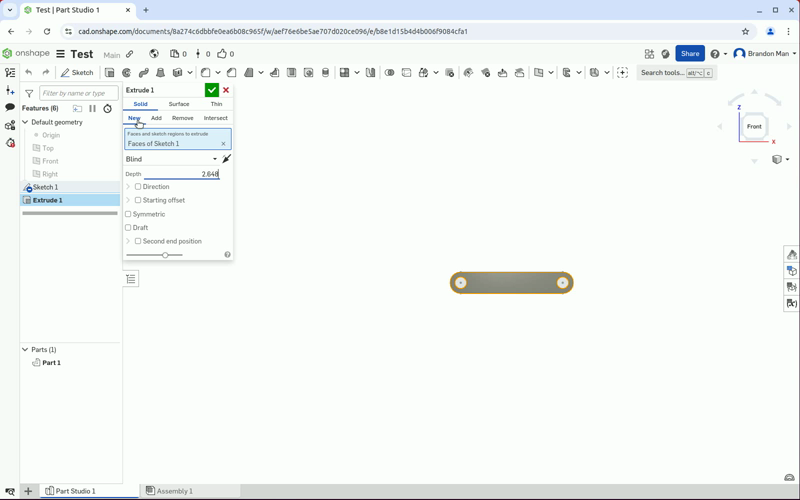
key(enter)
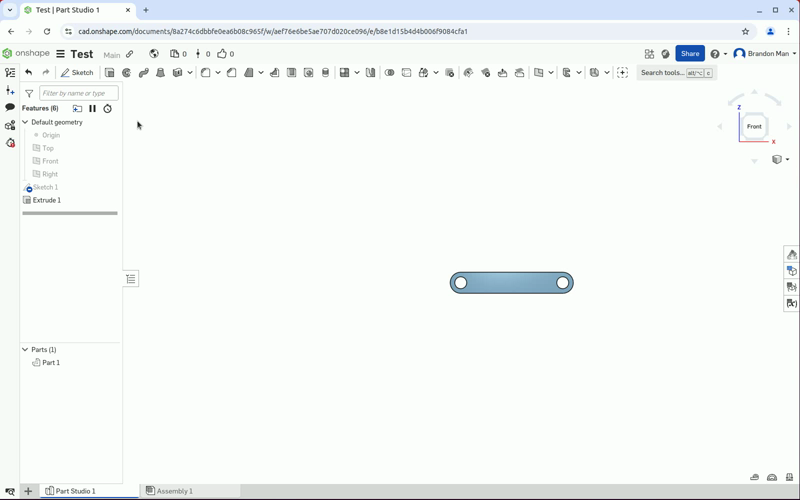
key(shift+h)
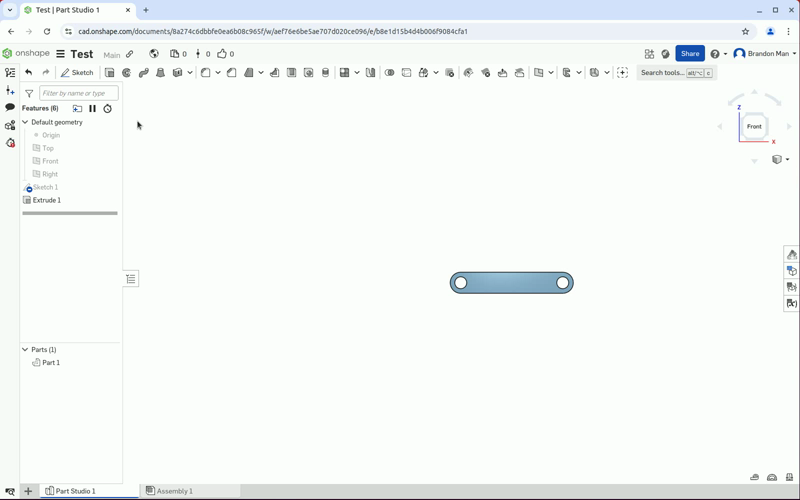
key(shift+h)
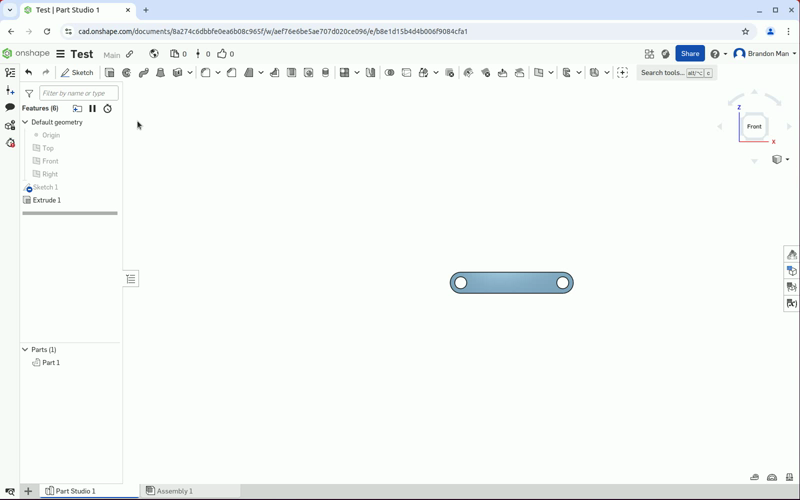
mouse_move(73, 189)
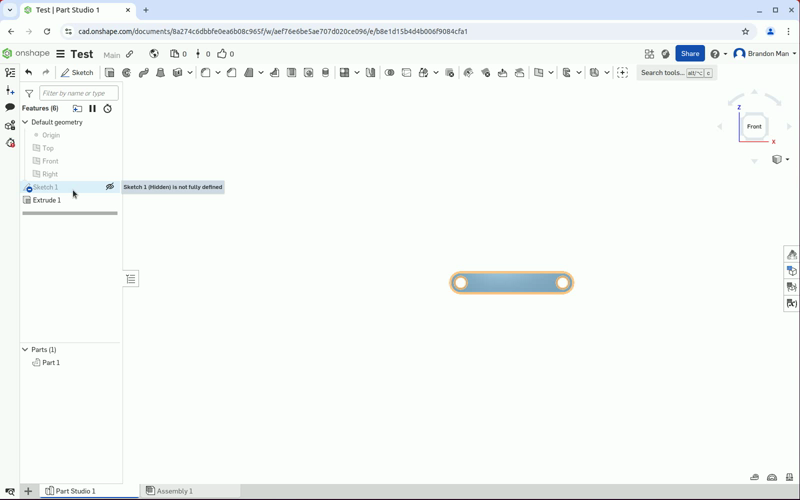
click(73, 189)
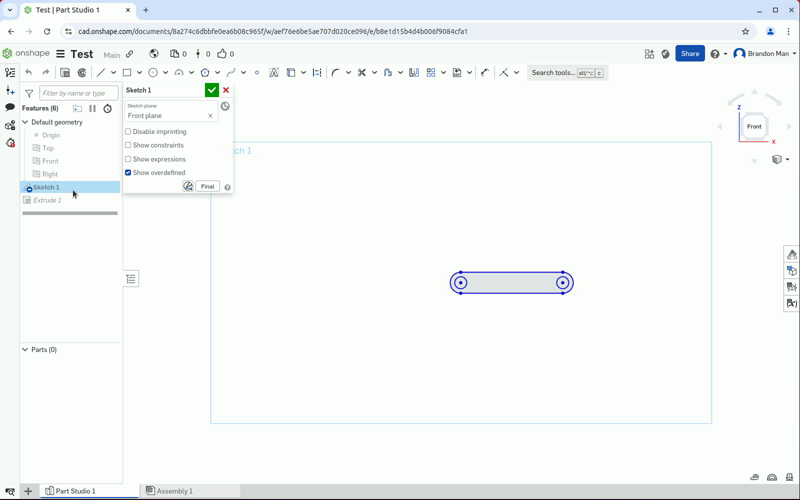
mouse_move(229, 92)
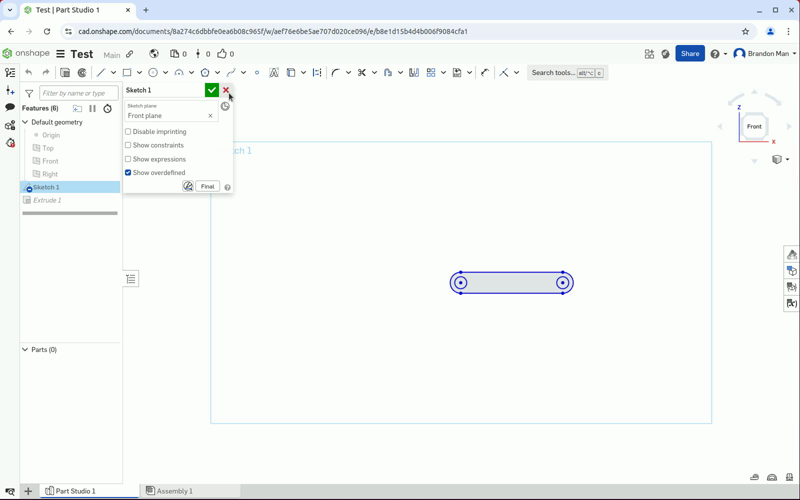
click(229, 92)
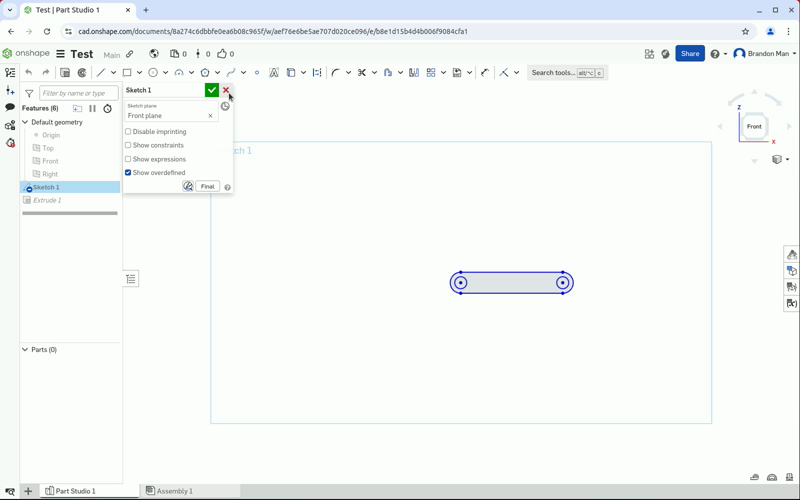
key(shift+s)
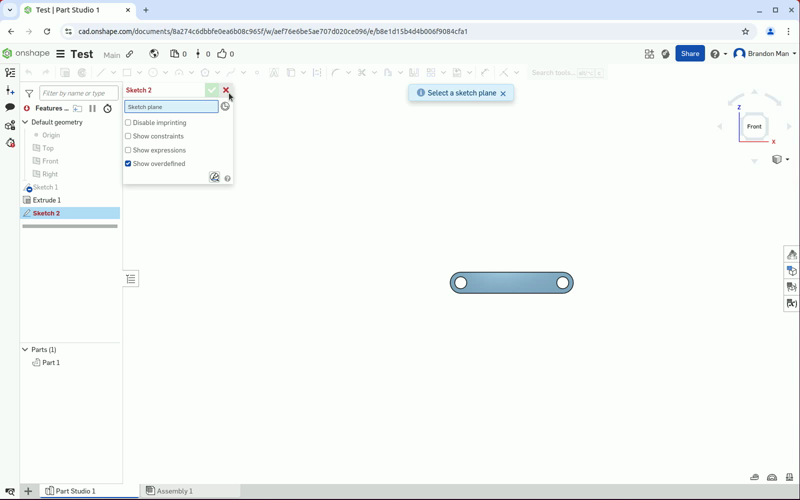
mouse_move(73, 163)
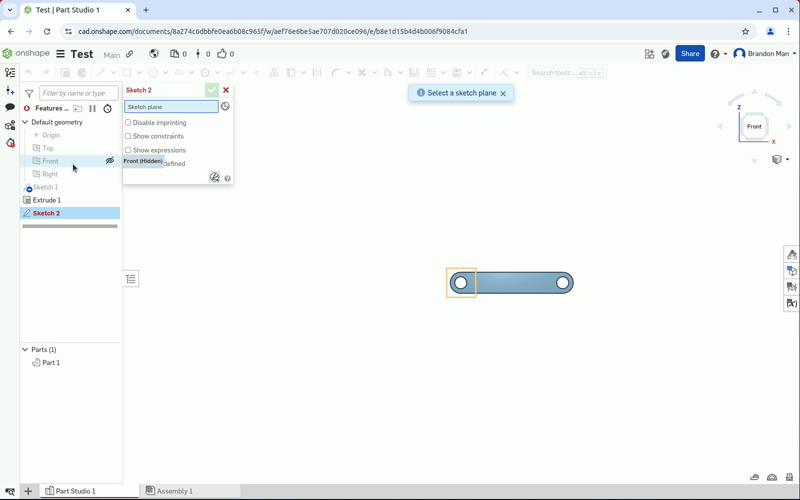
click(73, 163)
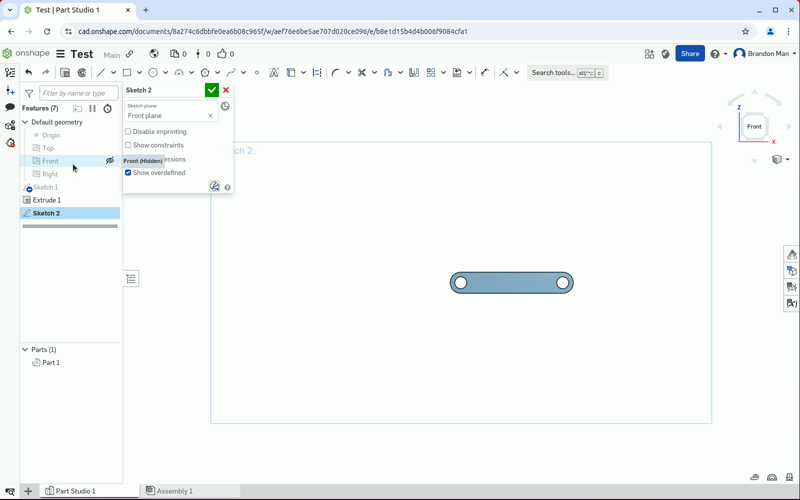
mouse_move(73, 352)
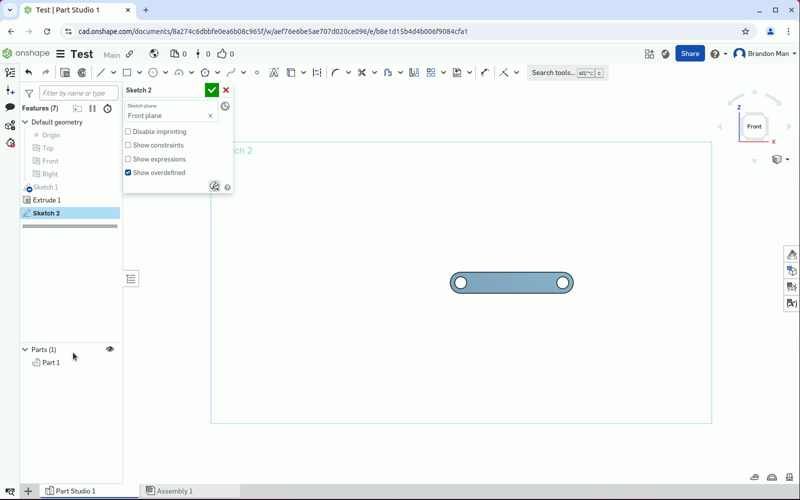
key(y)
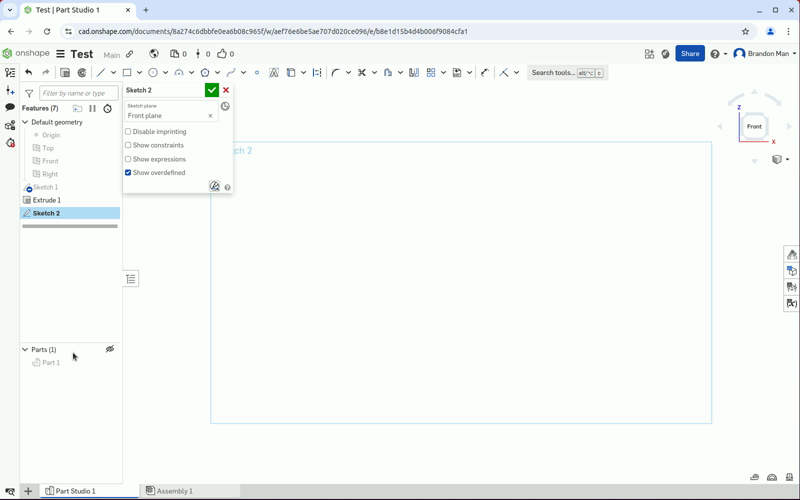
key(c)
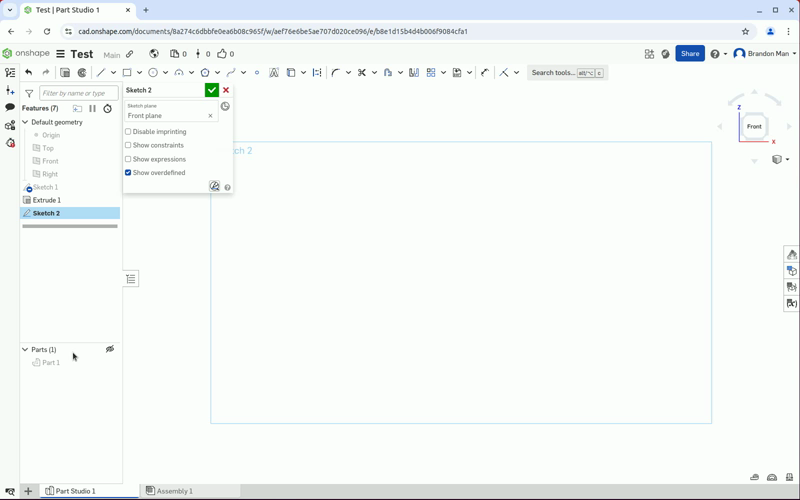
key_down(shift)
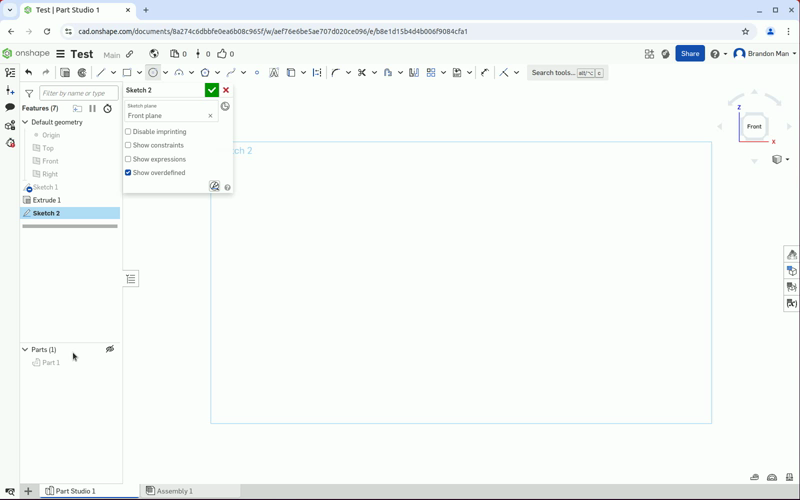
mouse_move(563, 282)
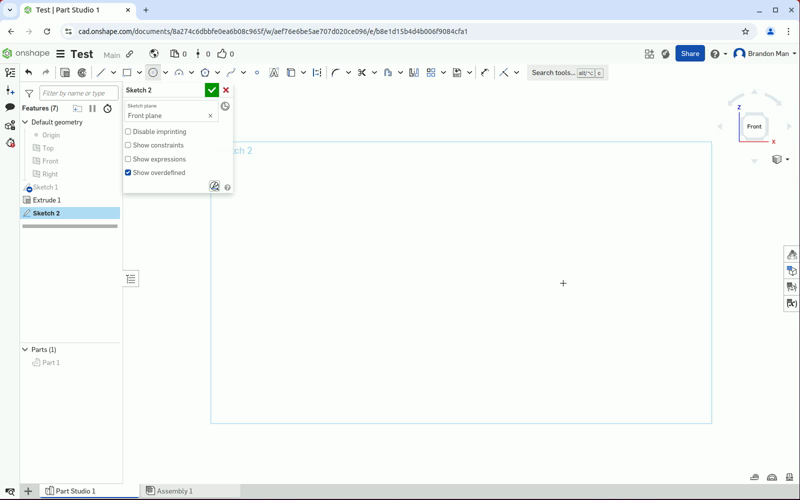
click(563, 282)
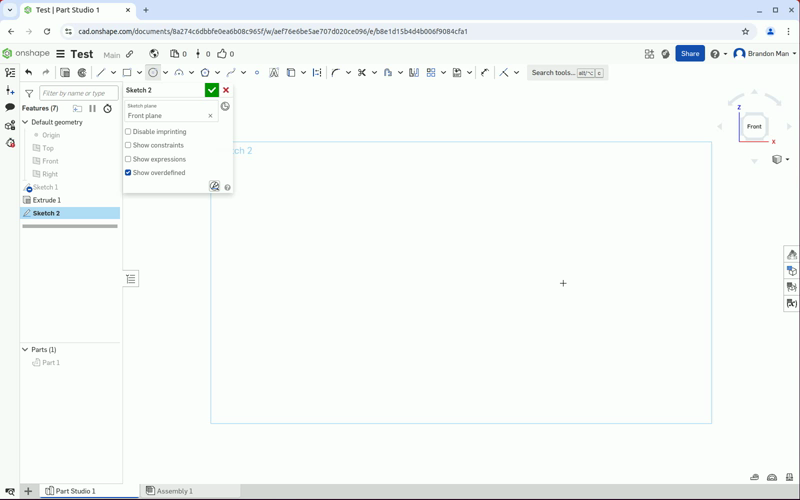
key_up(shift)
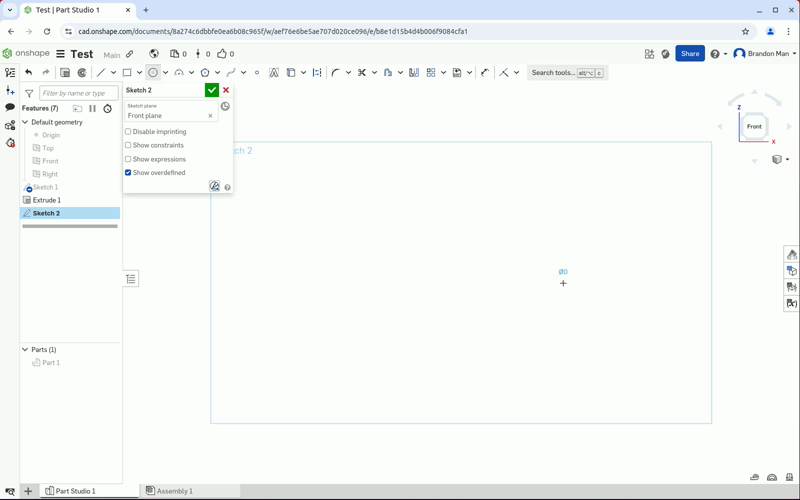
mouse_move(566, 282)
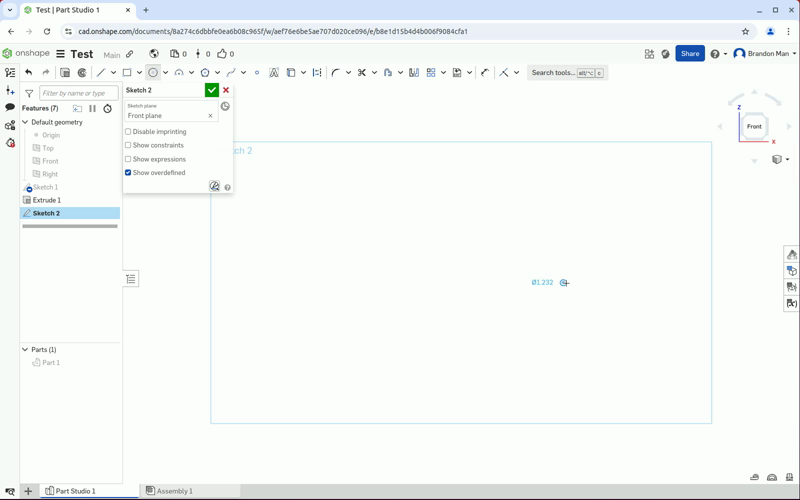
click(566, 282)
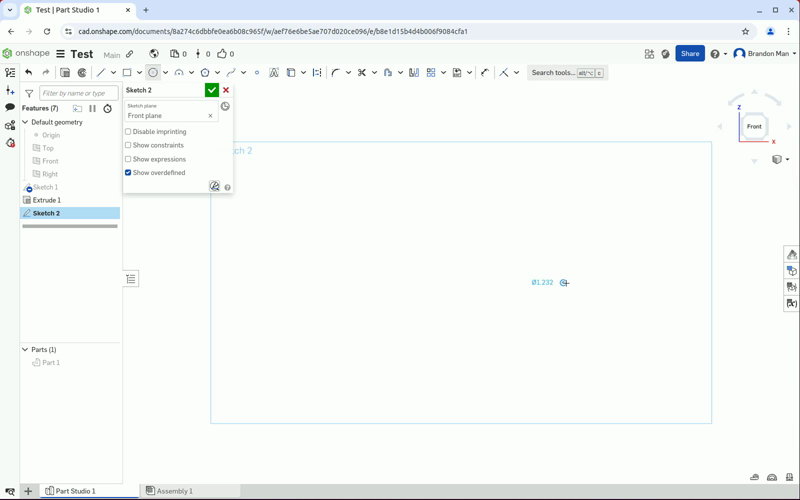
key(esc)
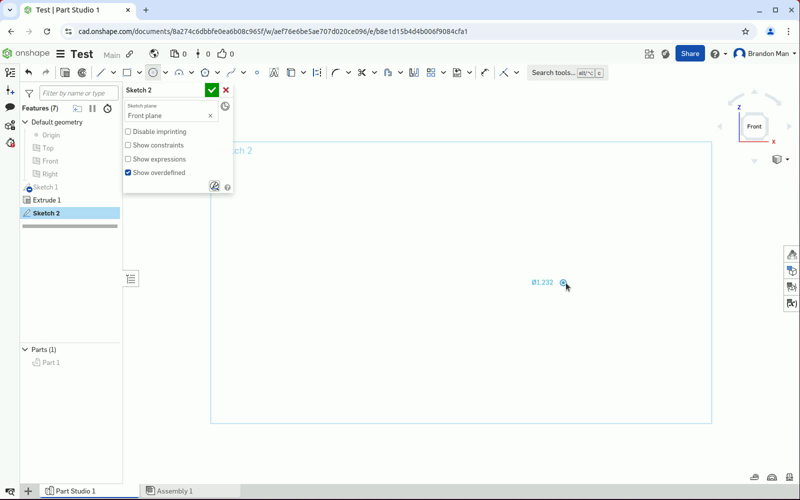
mouse_move(564, 285)
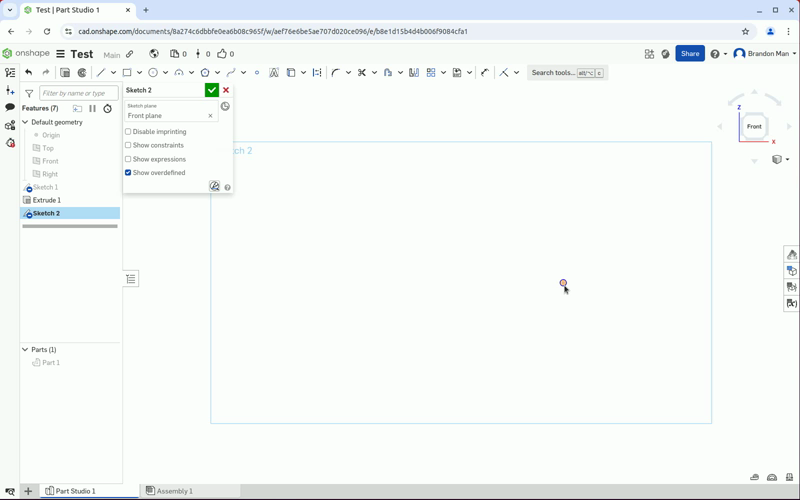
scroll(6)
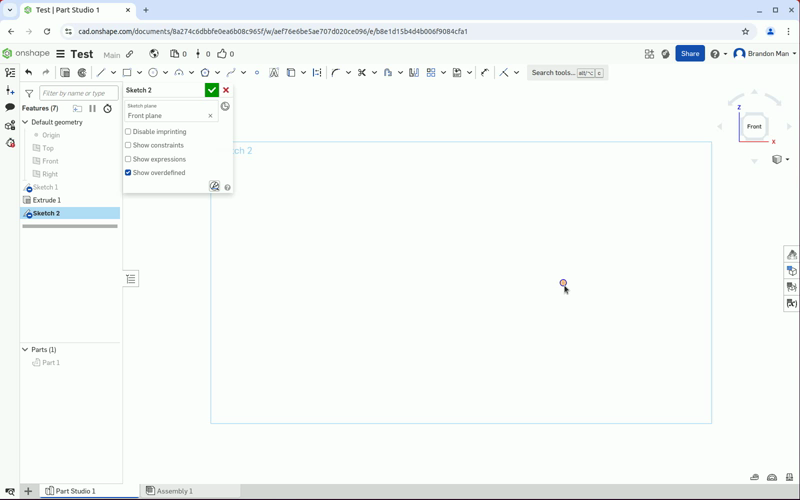
scroll(6)
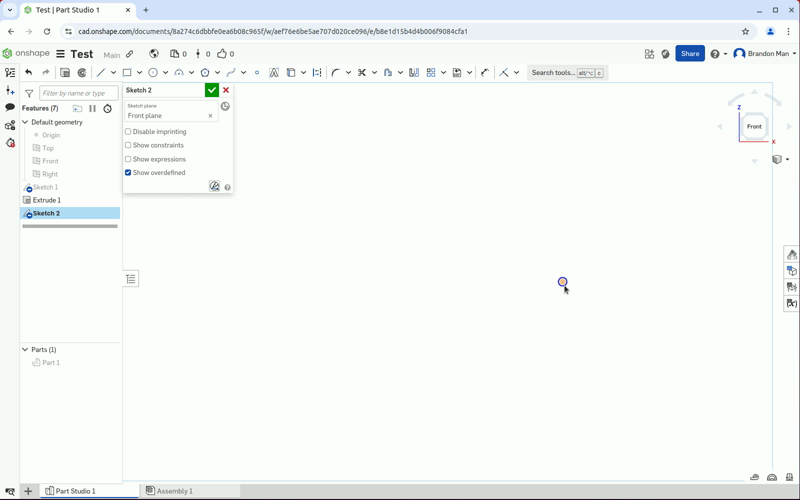
scroll(6)
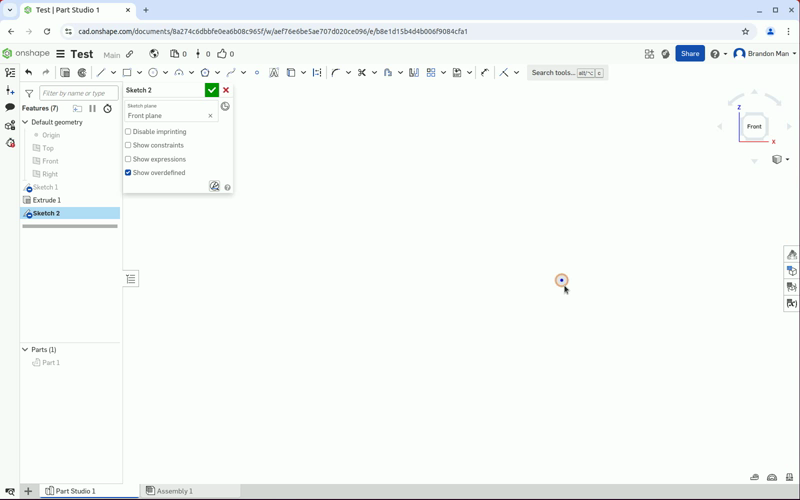
scroll(6)
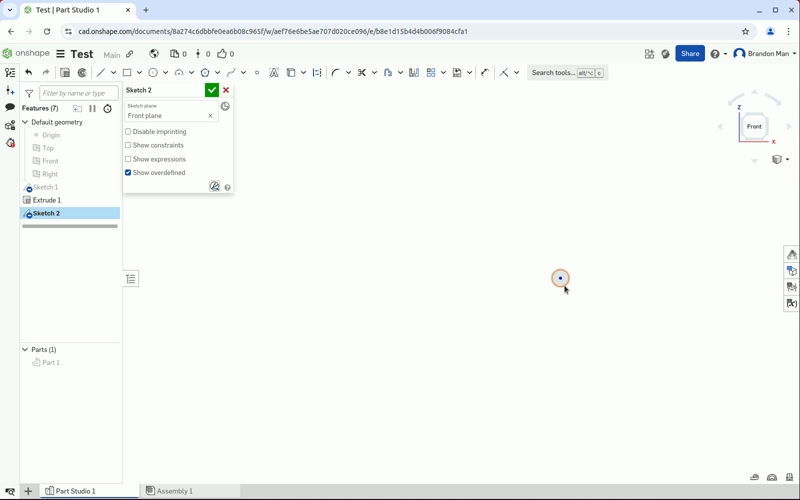
scroll(6)
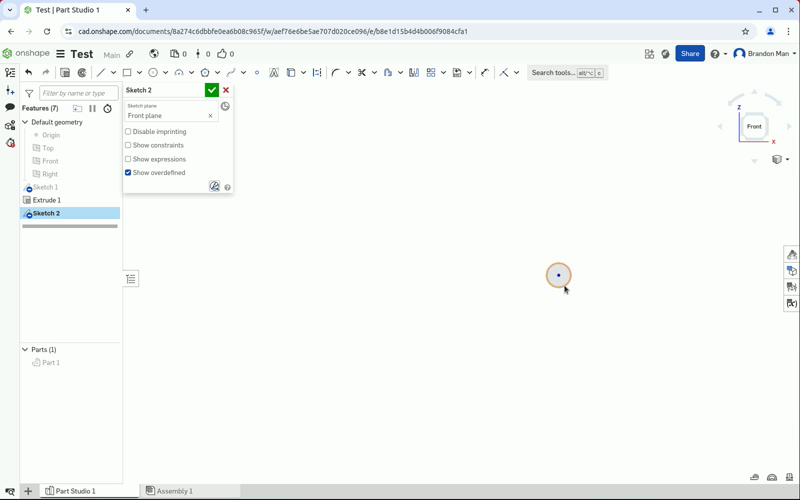
scroll(6)
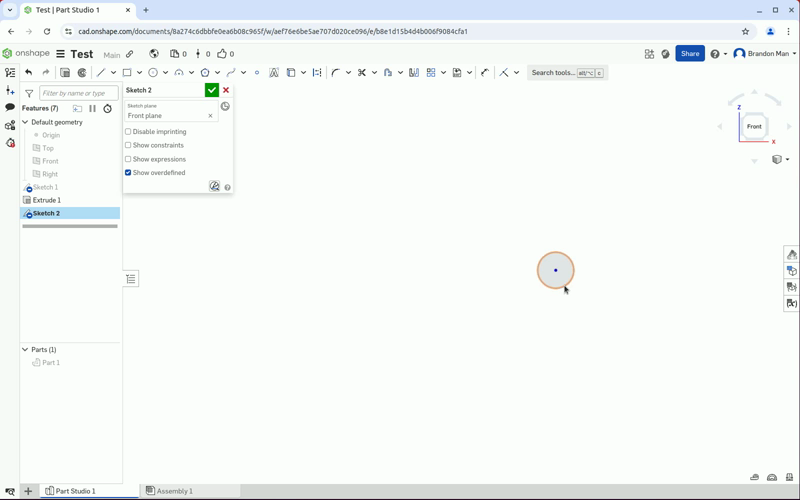
scroll(6)
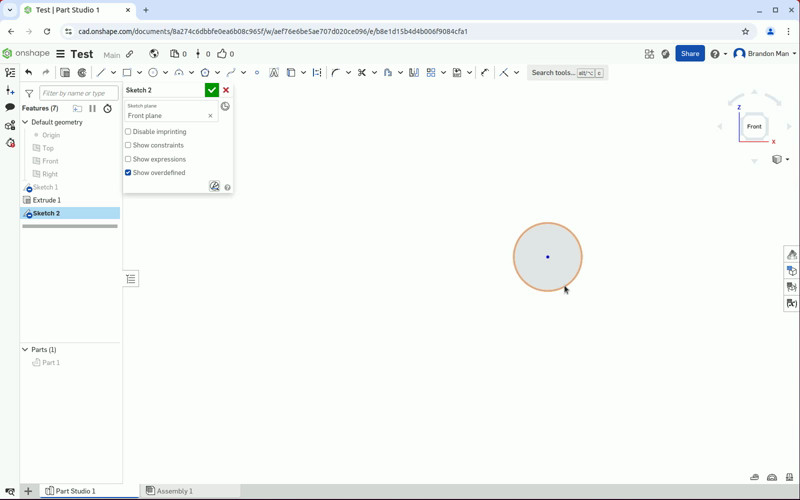
click(564, 285)
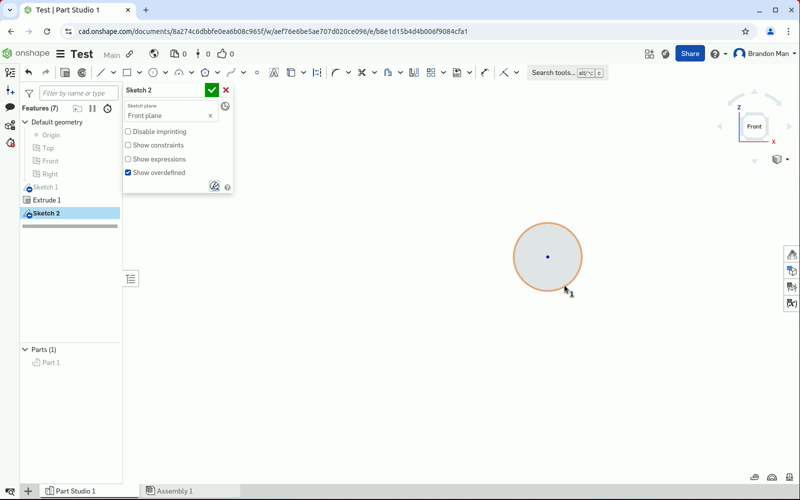
scroll(-6)
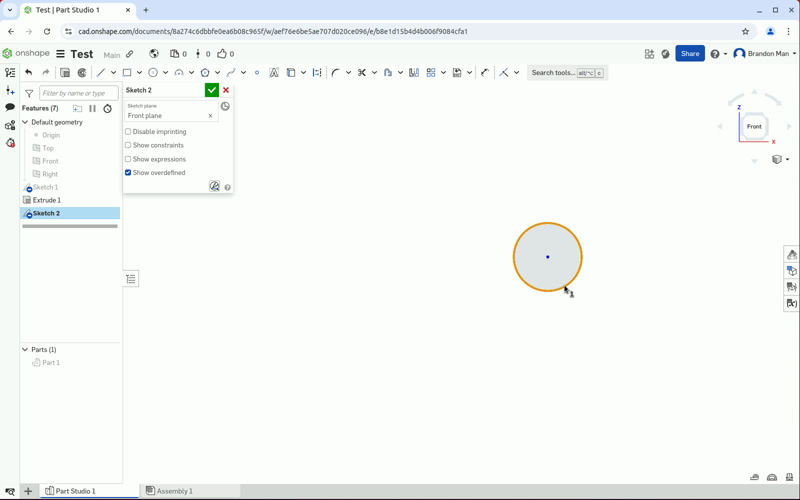
scroll(-6)
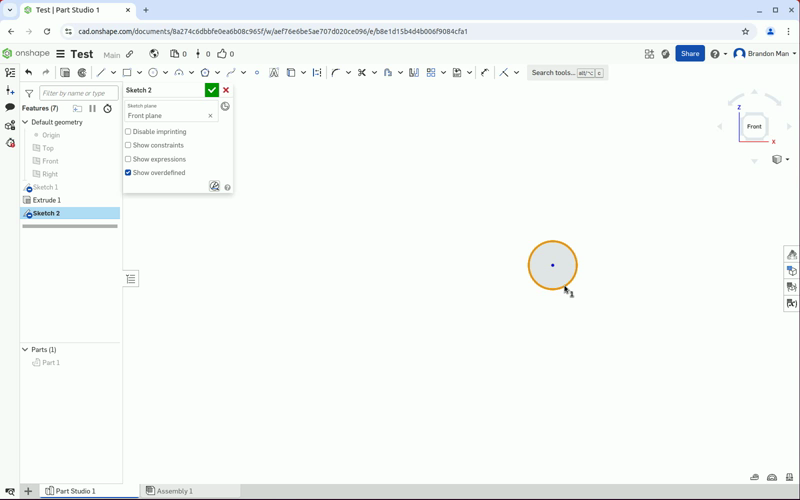
scroll(-6)
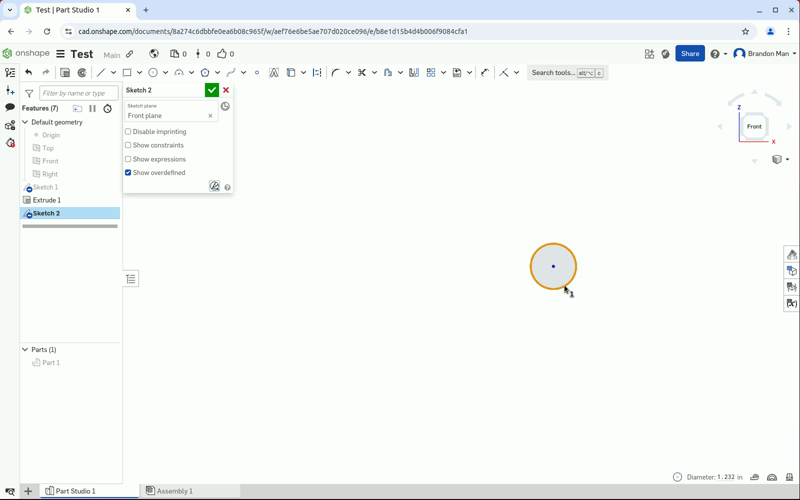
scroll(-6)
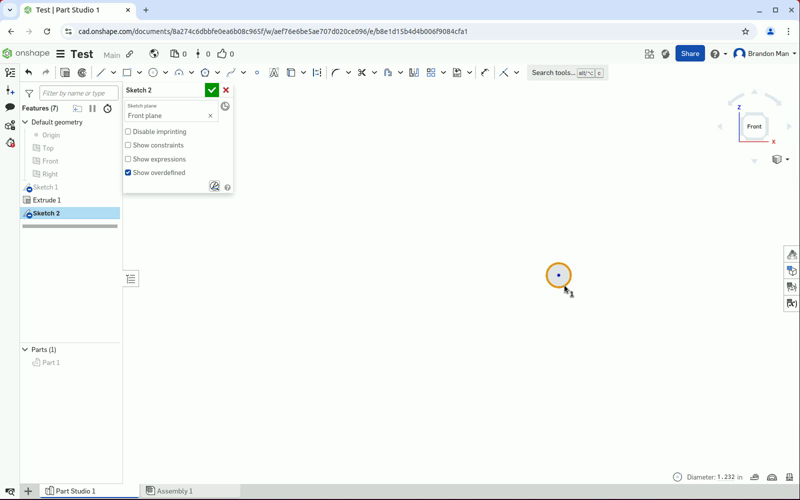
scroll(-6)
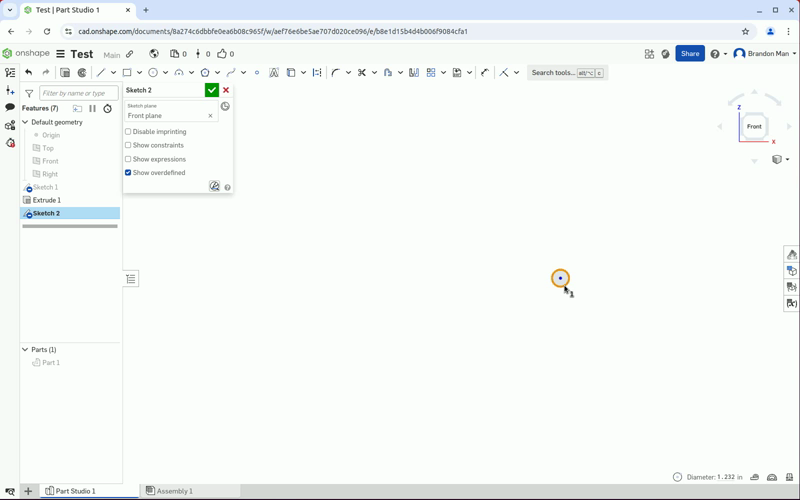
scroll(-6)
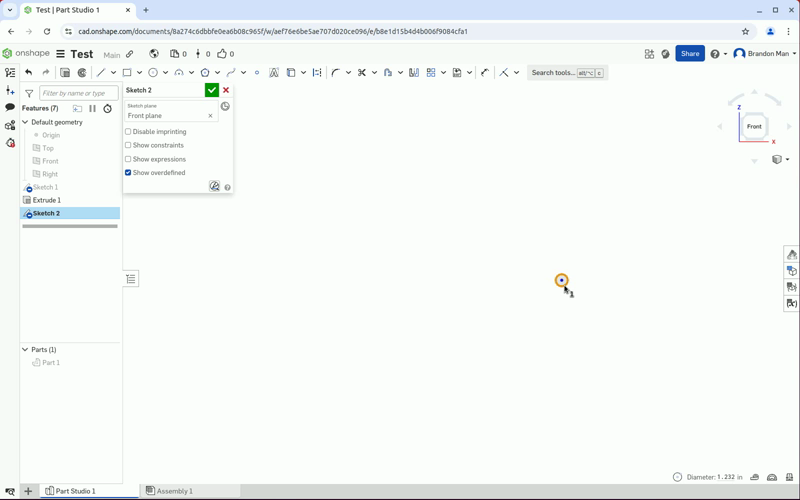
scroll(-6)
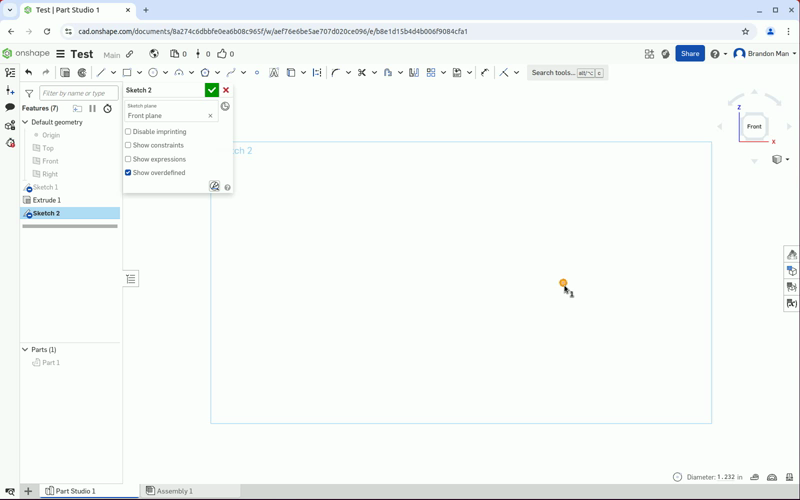
mouse_move(73, 352)
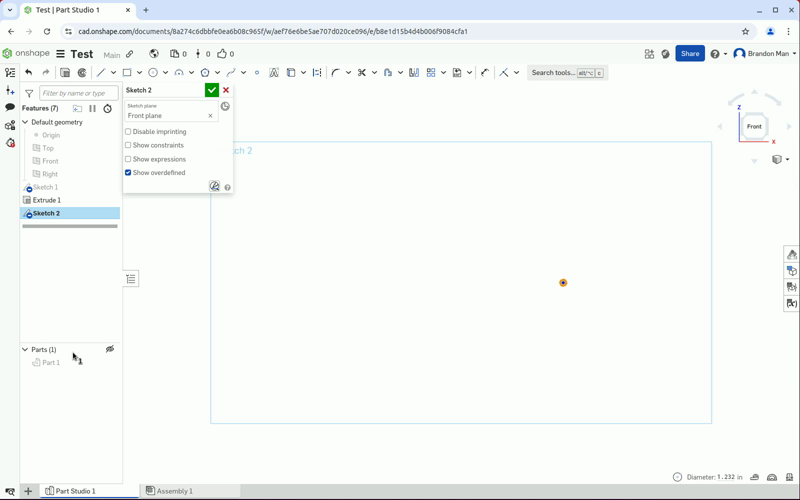
key(shift+y)
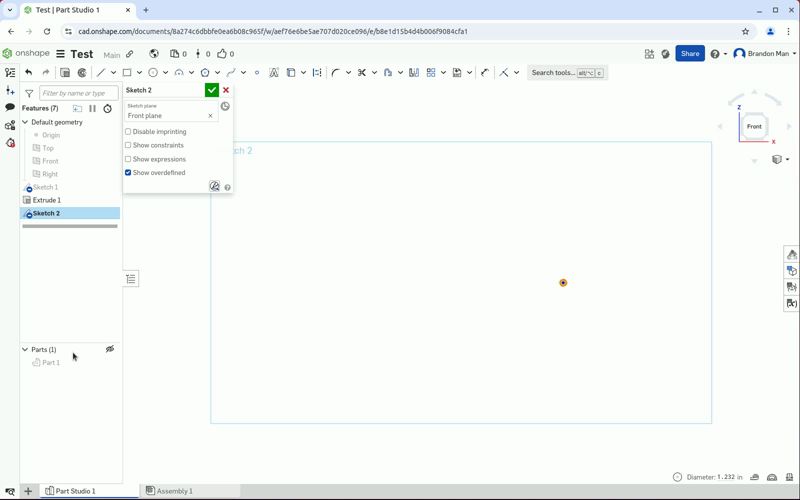
key(shift+e)
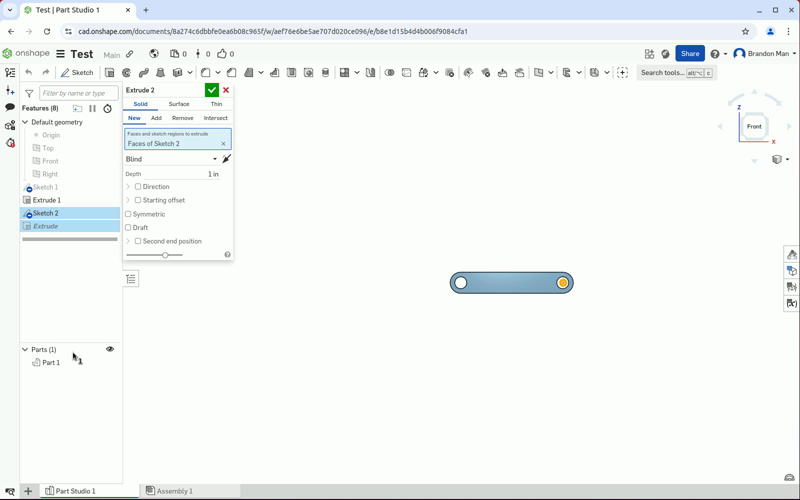
mouse_move(143, 106)
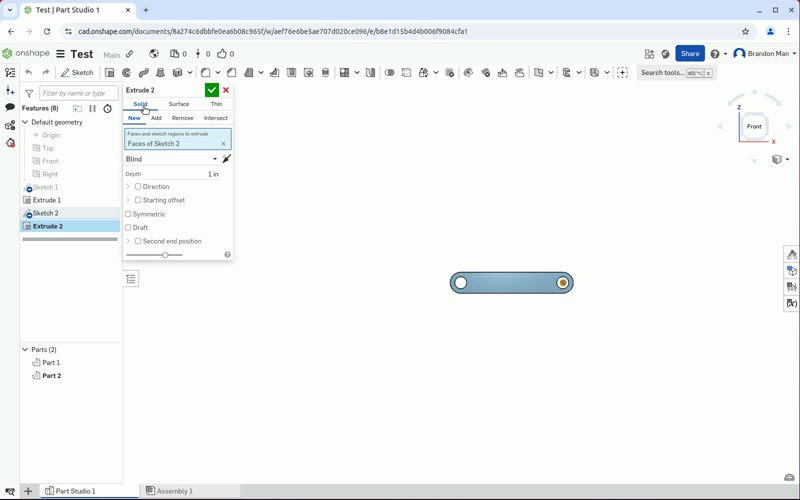
click(143, 106)
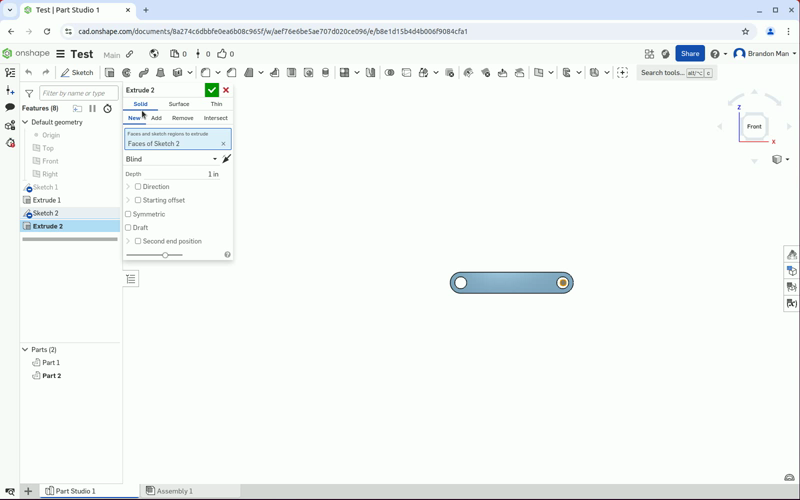
mouse_move(137, 120)
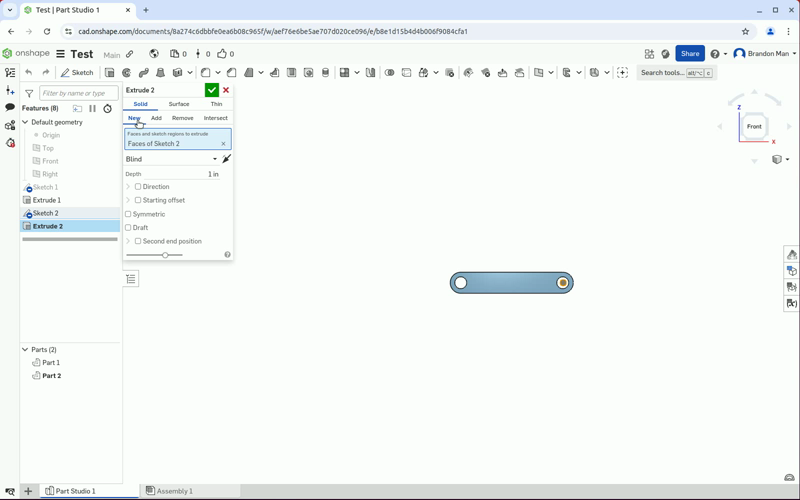
click(137, 120)
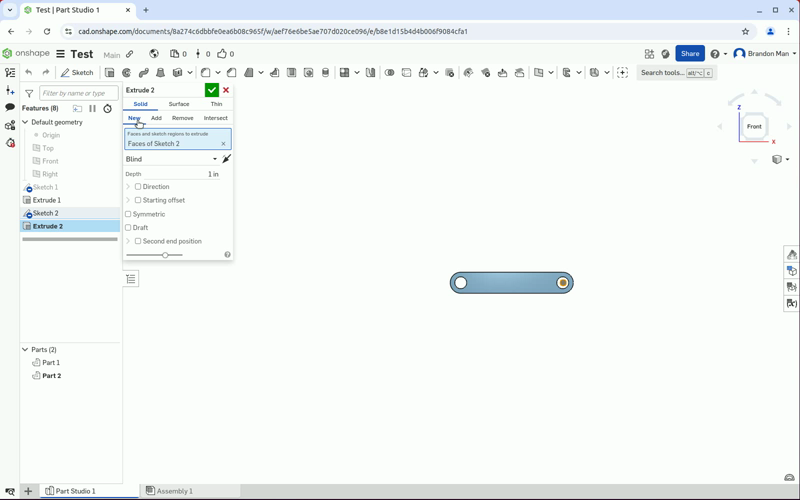
key(tab, 4)
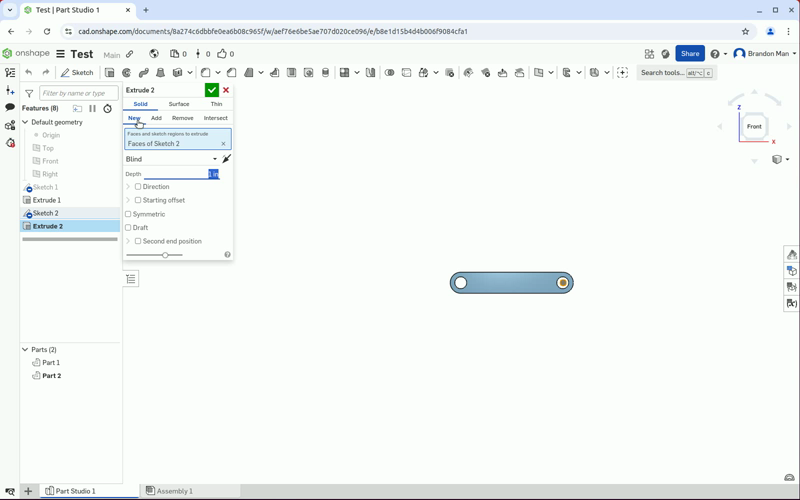
text(2.648)
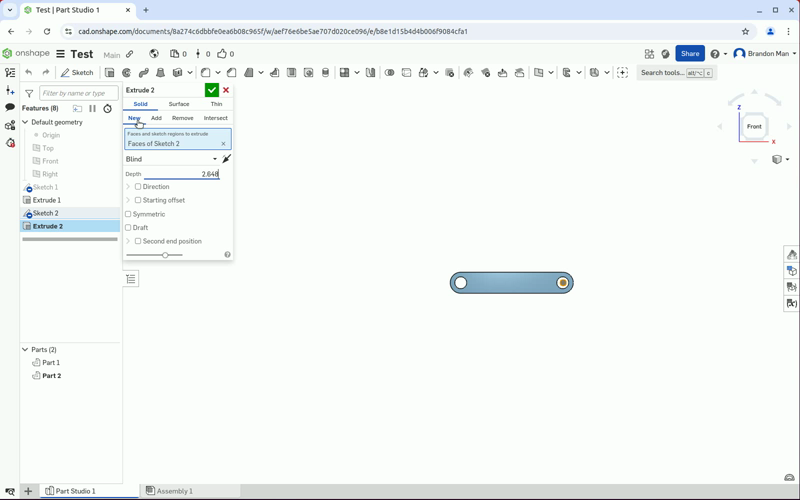
key(enter)
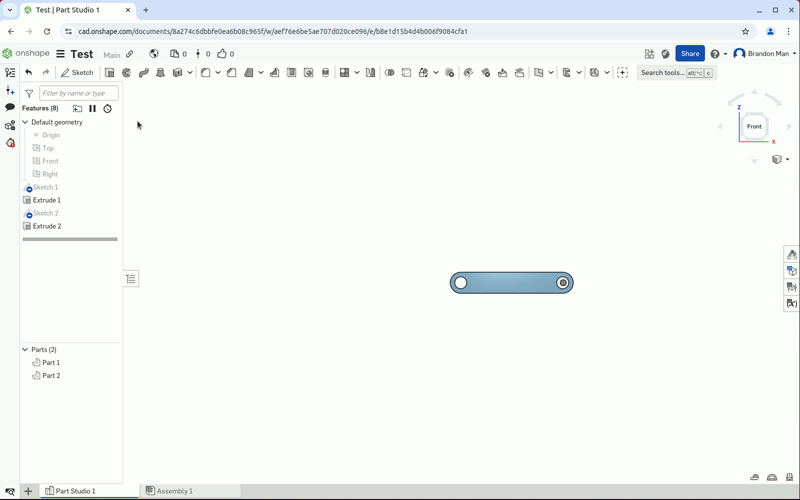
key(shift+h)
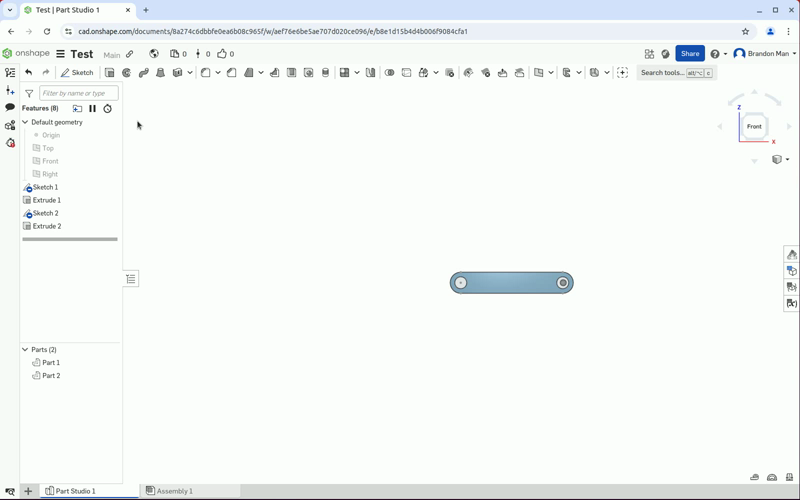
key(shift+h)
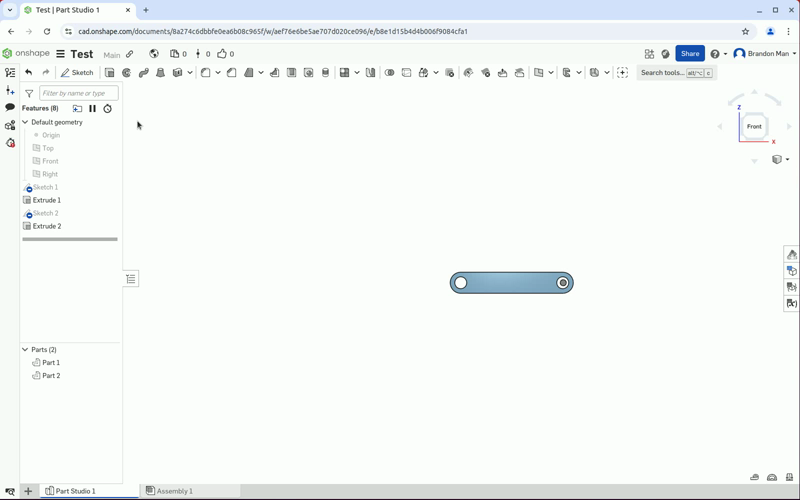
mouse_move(73, 189)
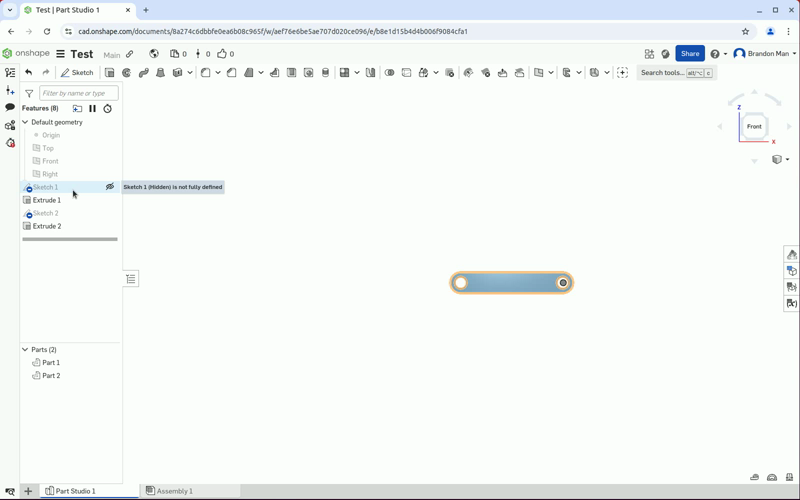
click(73, 189)
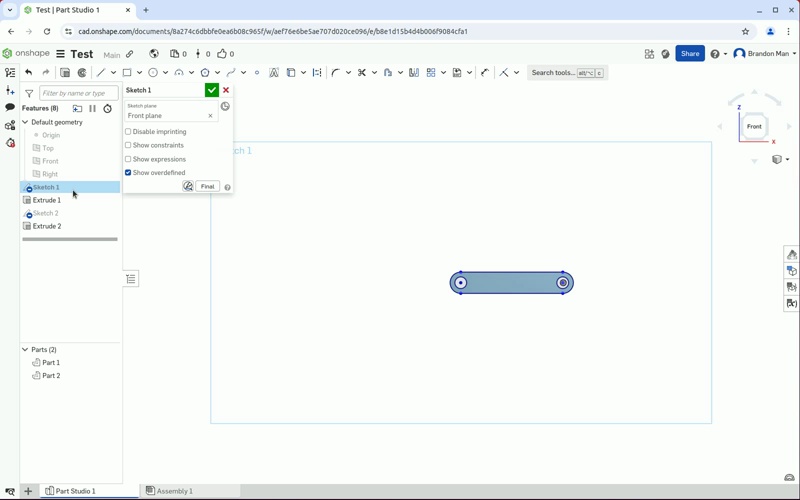
mouse_move(229, 92)
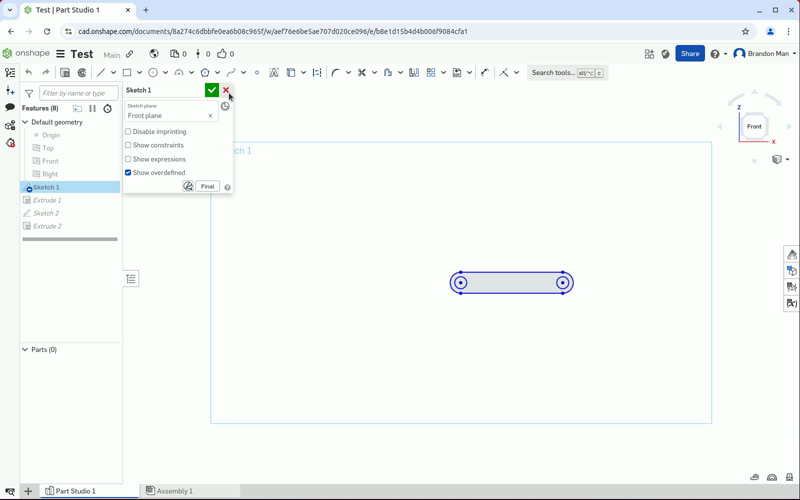
click(229, 92)
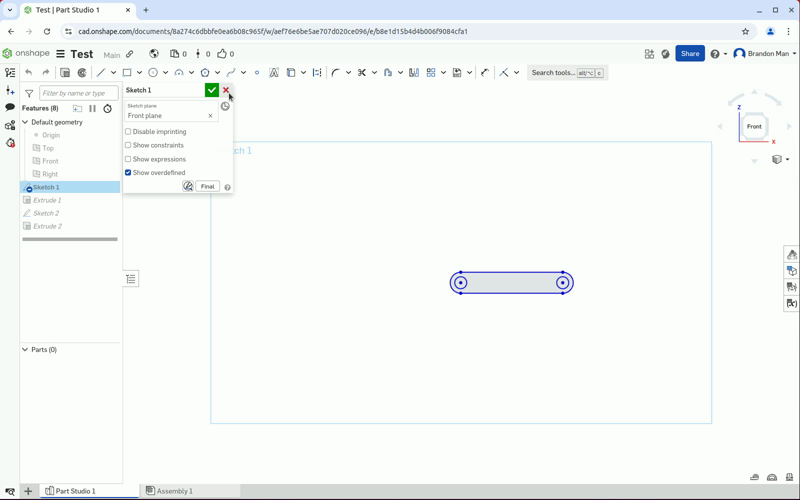
key(shift+s)
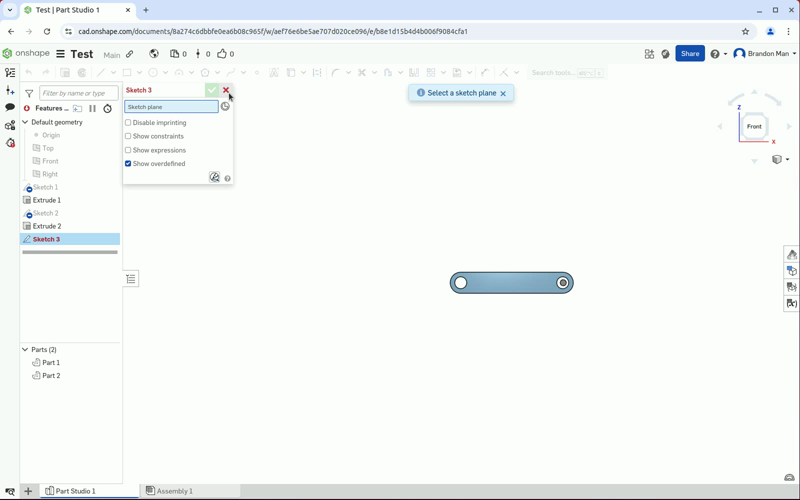
mouse_move(73, 163)
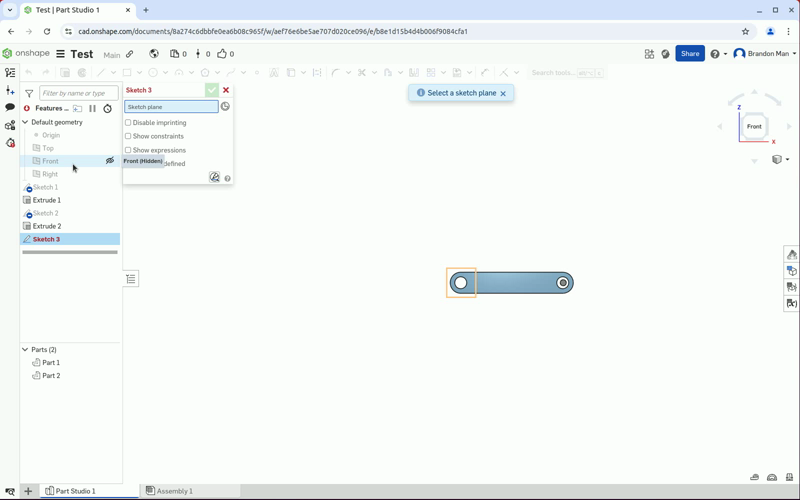
click(73, 163)
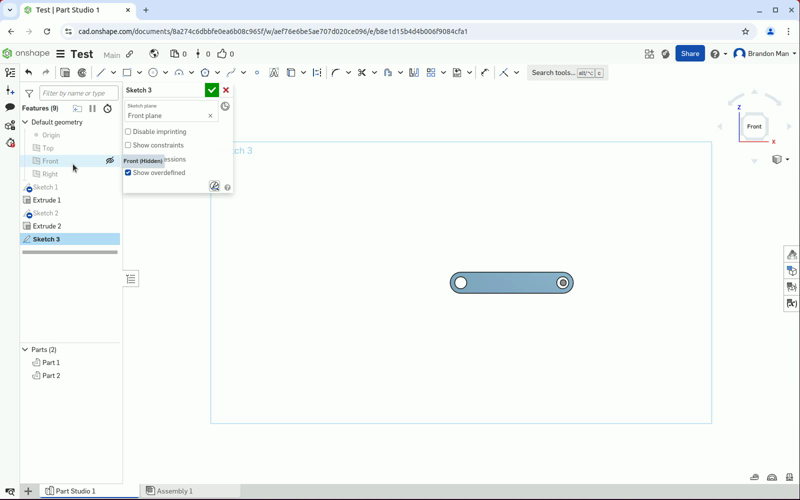
mouse_move(73, 352)
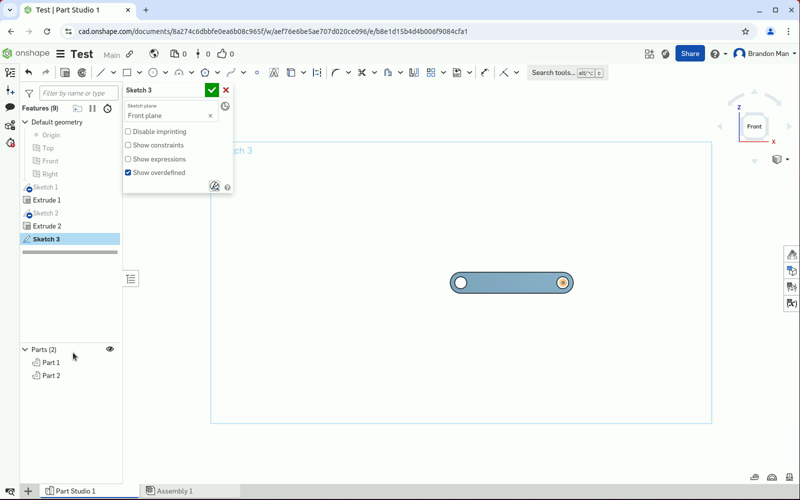
key(y)
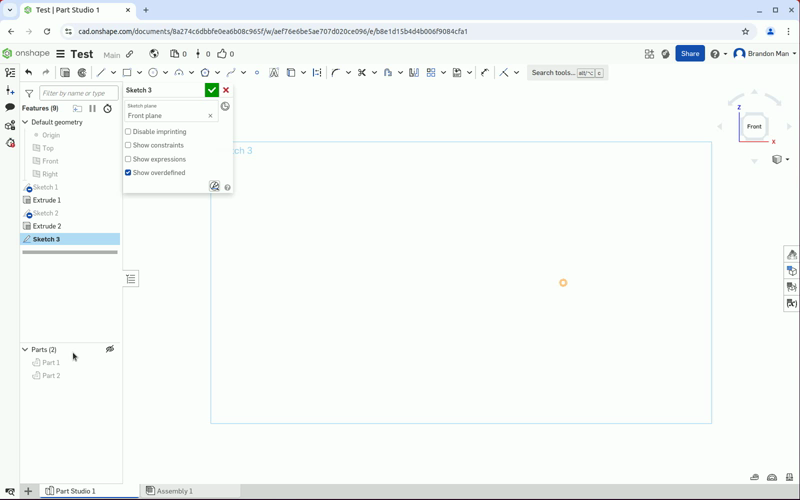
key(c)
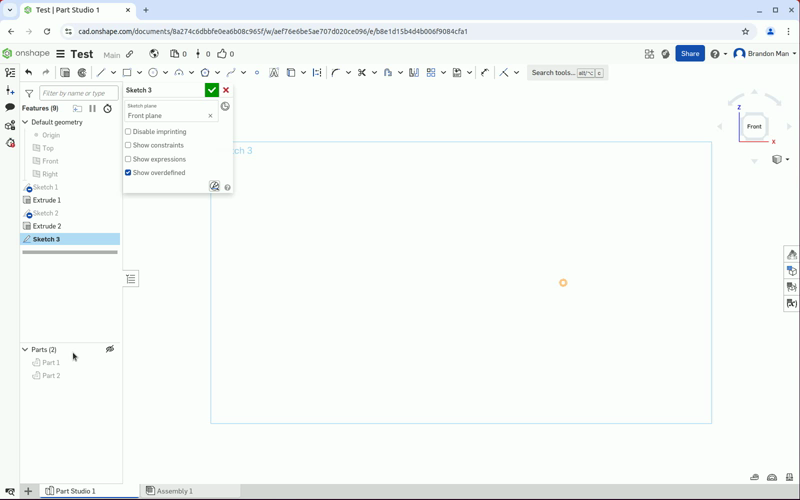
key_down(shift)
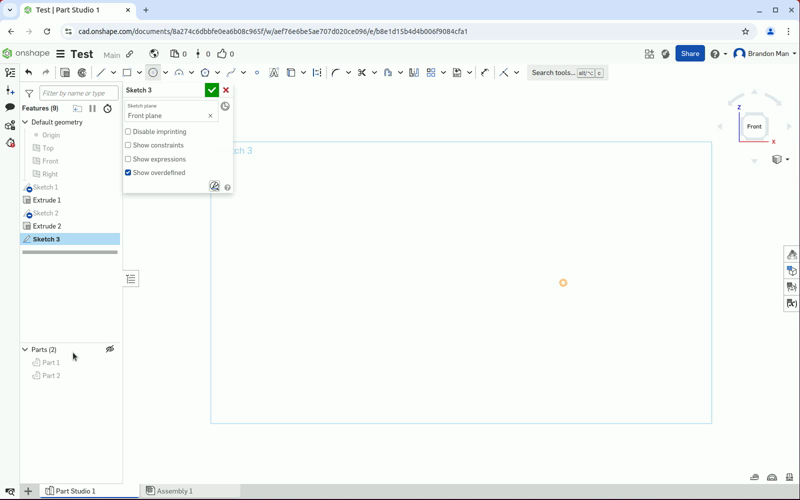
mouse_move(461, 282)
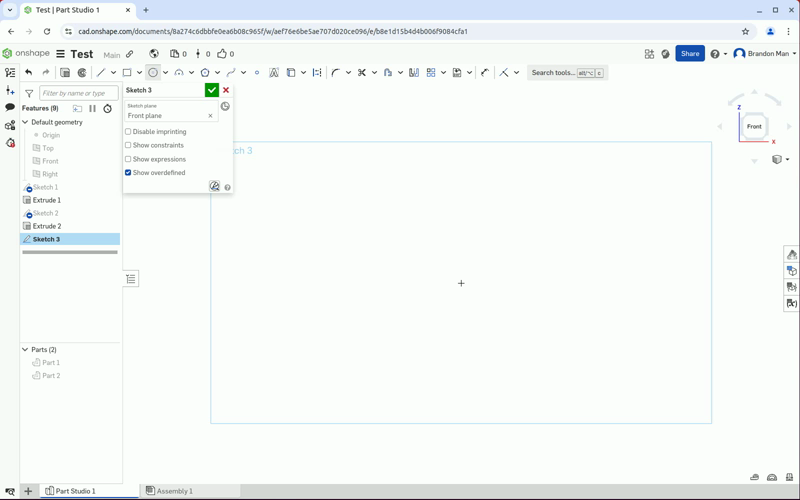
click(461, 282)
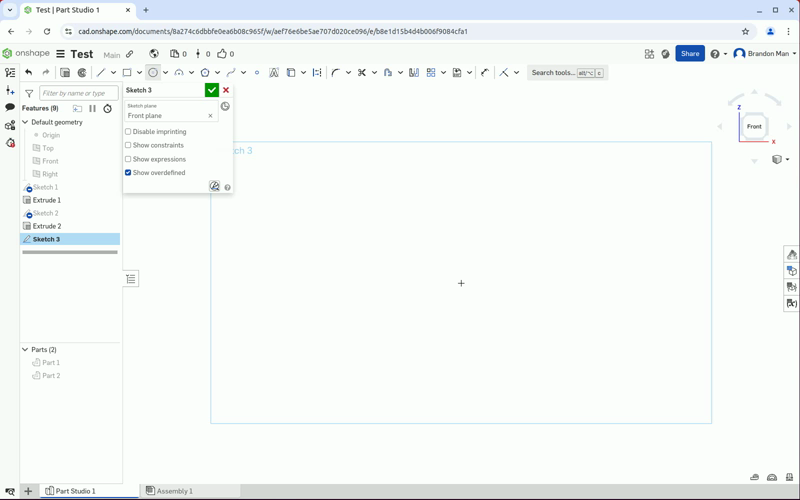
key_up(shift)
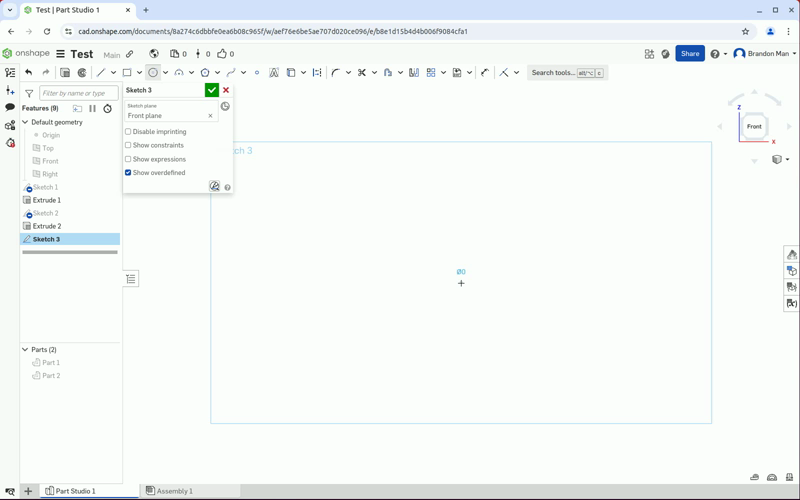
mouse_move(464, 282)
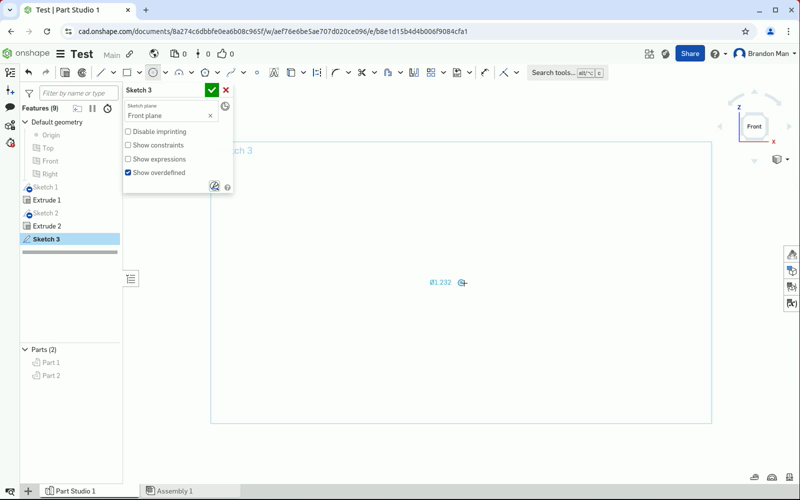
click(464, 282)
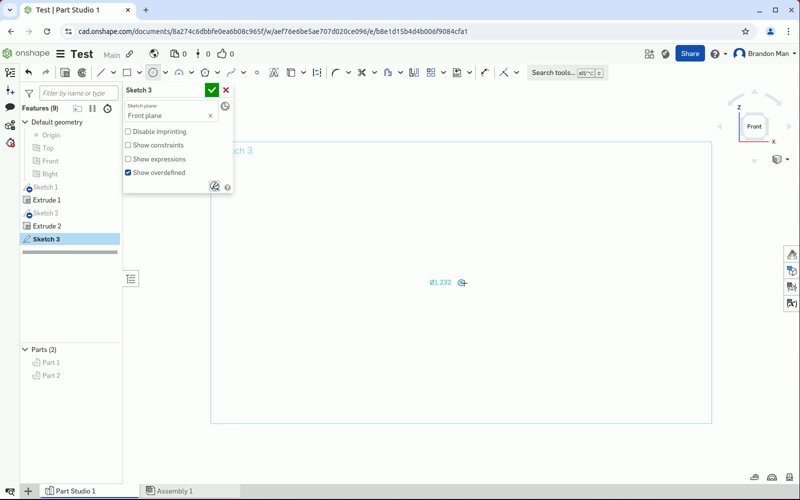
key(esc)
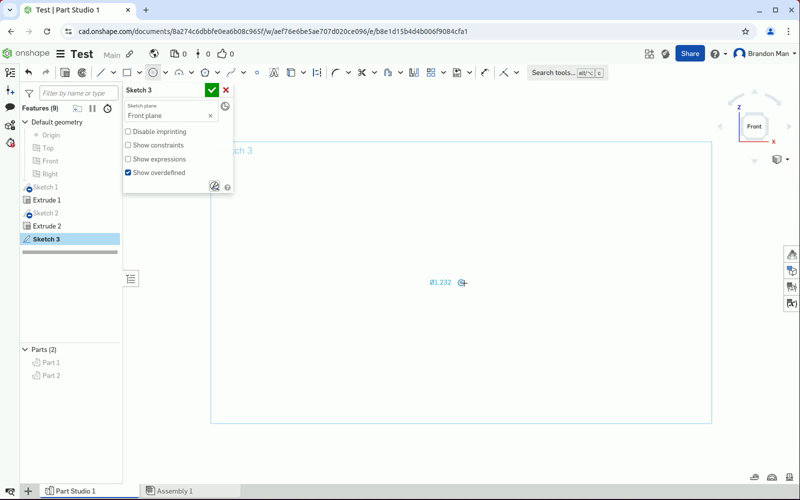
mouse_move(462, 285)
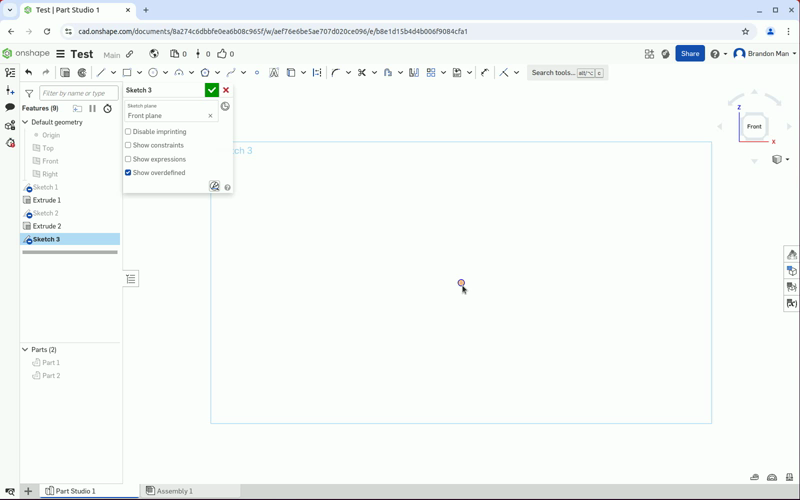
scroll(6)
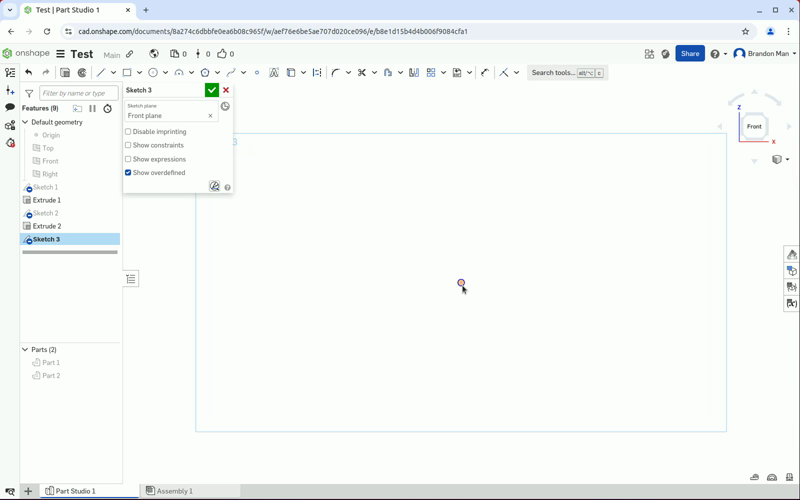
scroll(6)
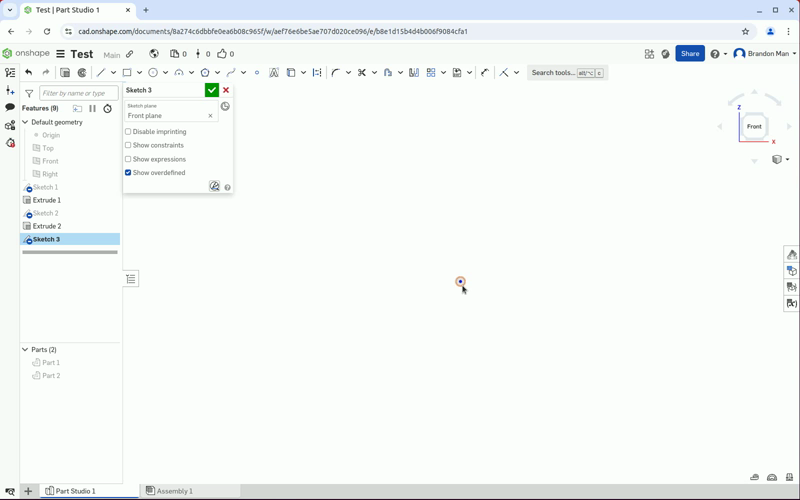
scroll(6)
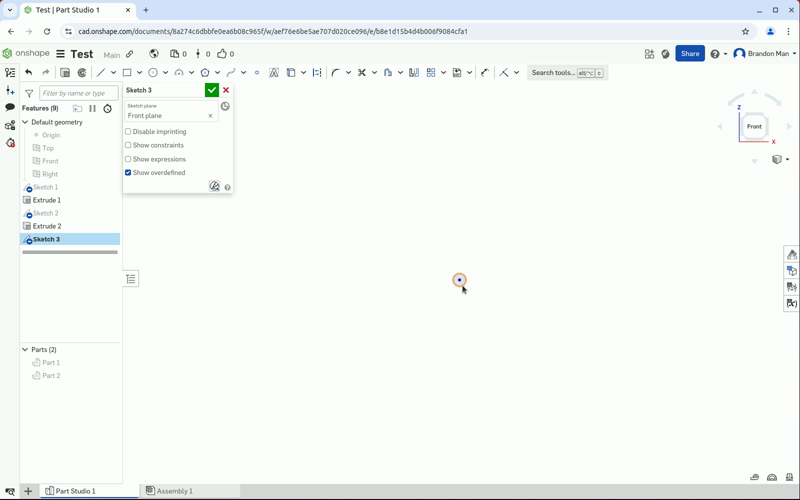
scroll(6)
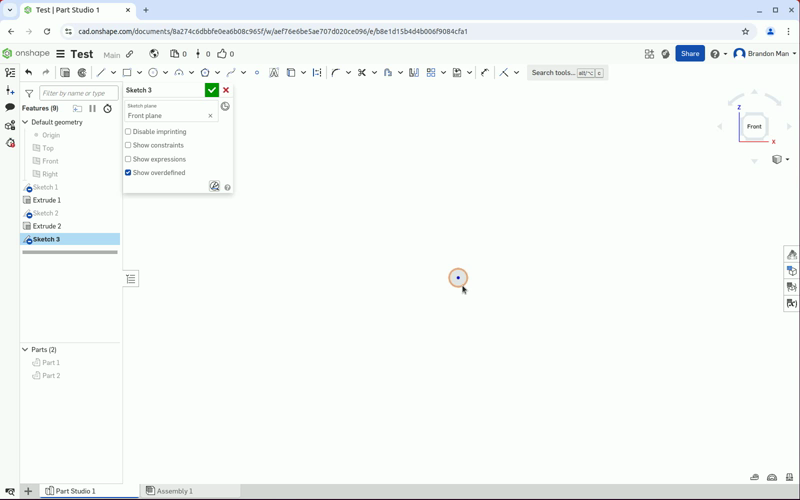
scroll(6)
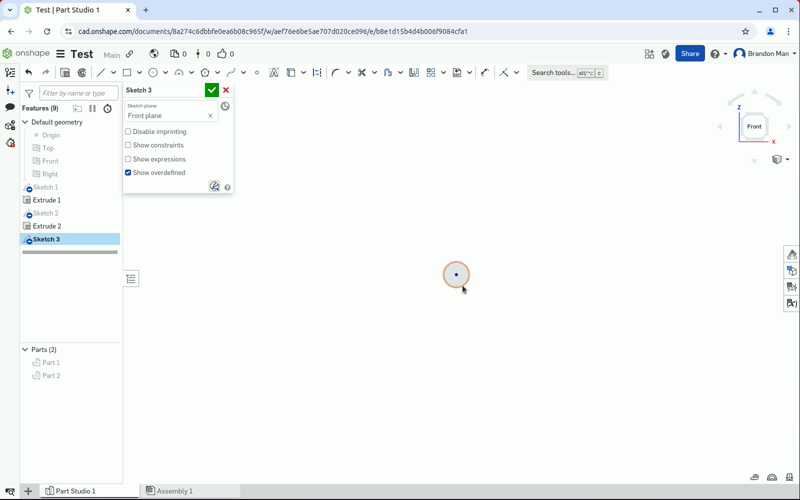
scroll(6)
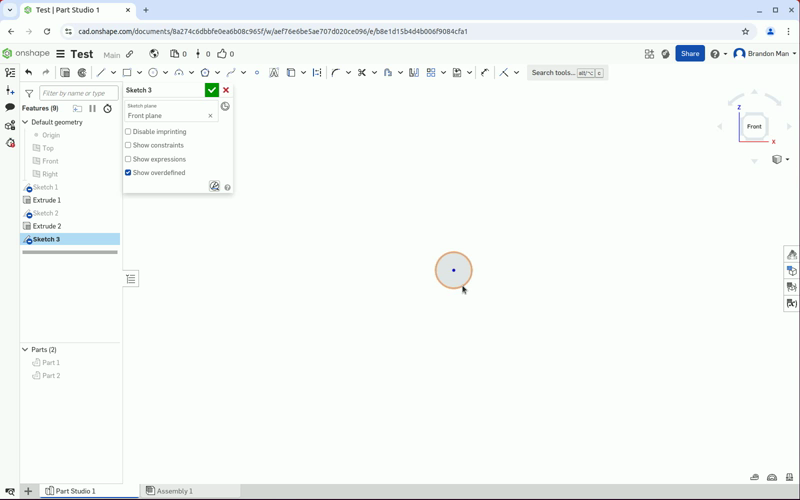
scroll(6)
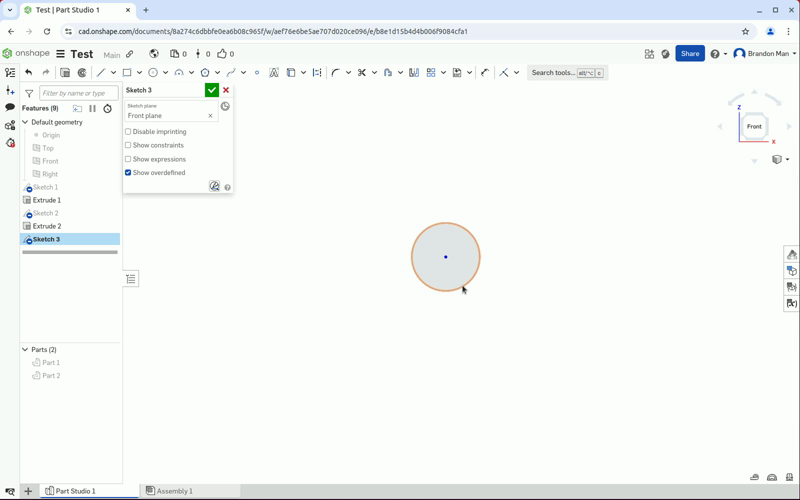
click(462, 285)
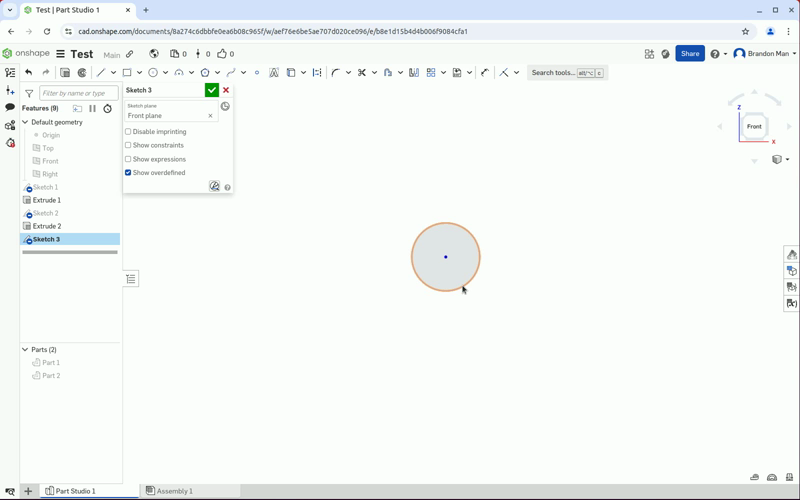
scroll(-6)
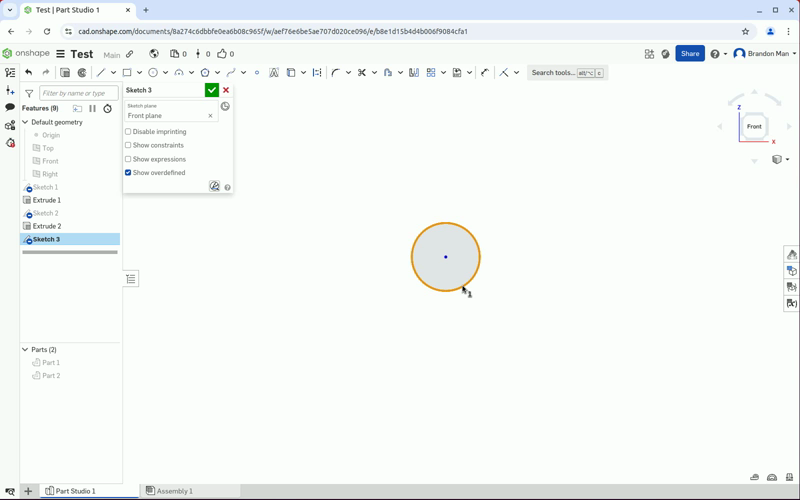
scroll(-6)
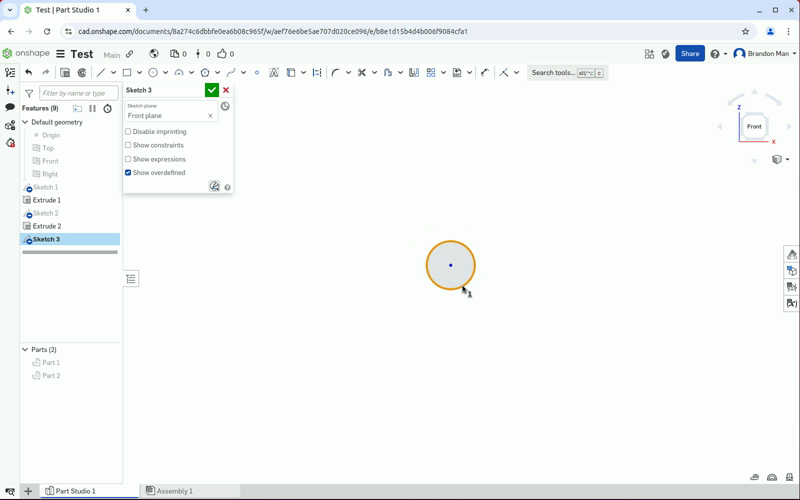
scroll(-6)
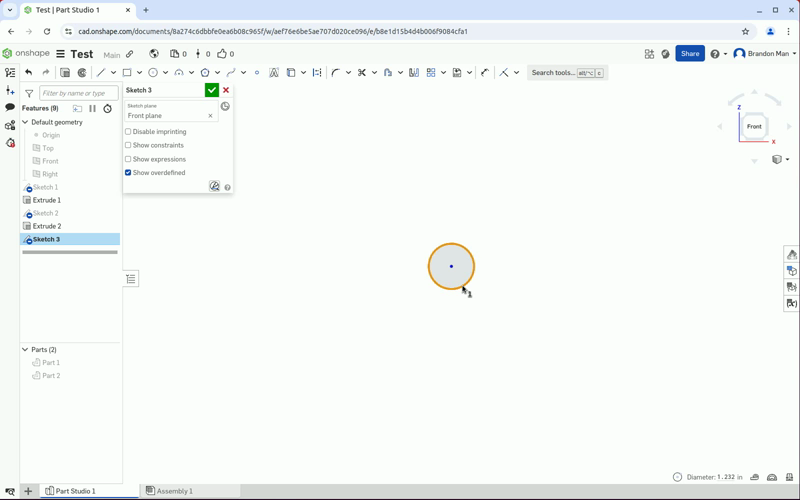
scroll(-6)
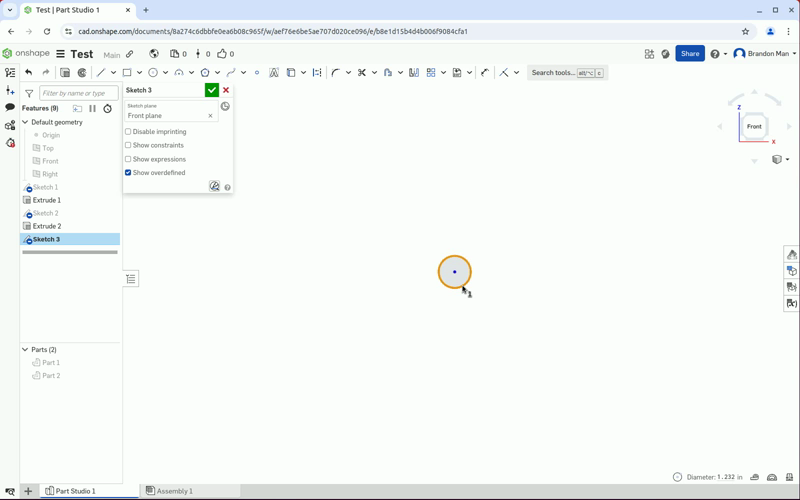
scroll(-6)
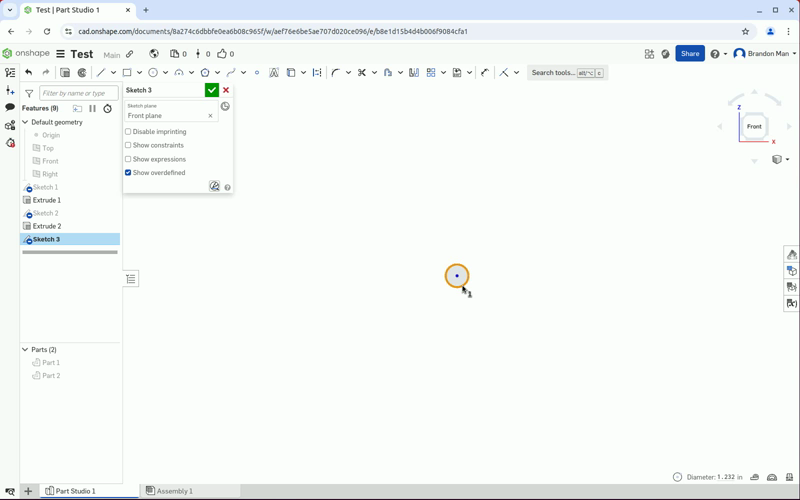
scroll(-6)
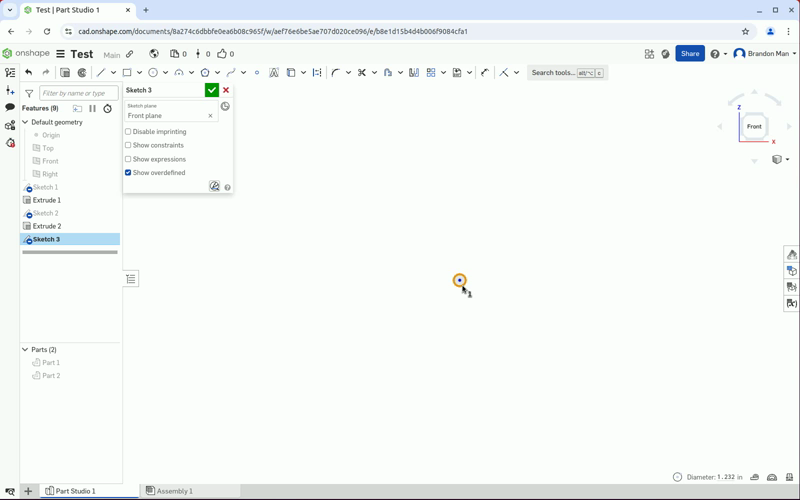
scroll(-6)
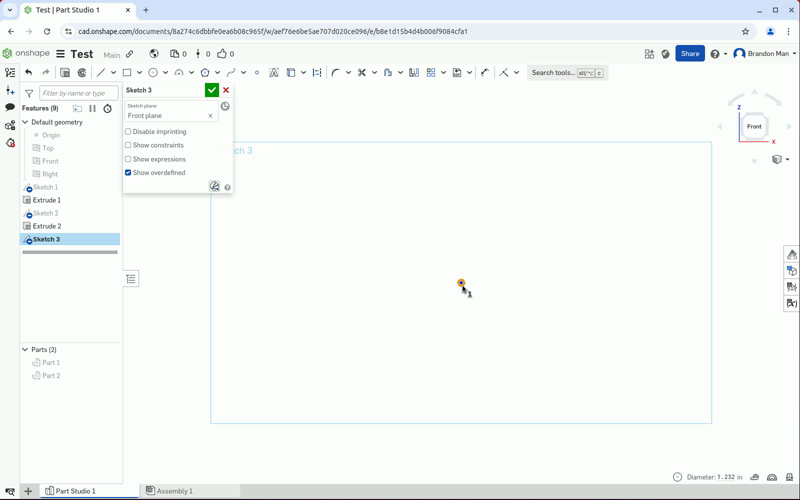
mouse_move(73, 352)
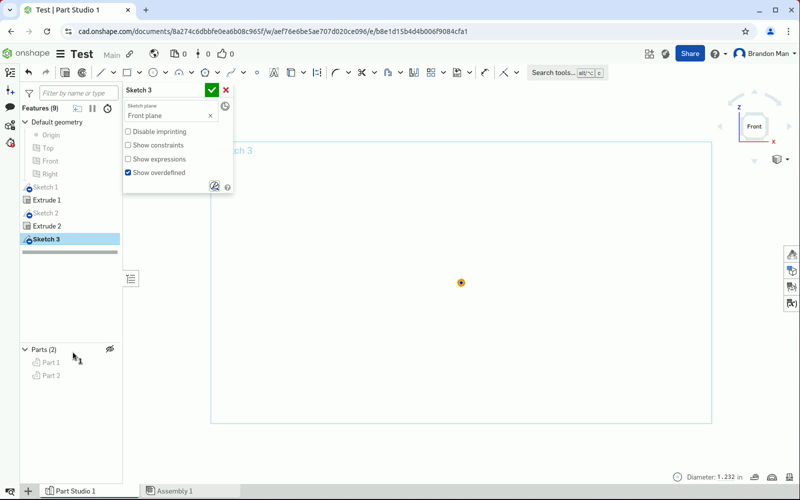
key(shift+y)
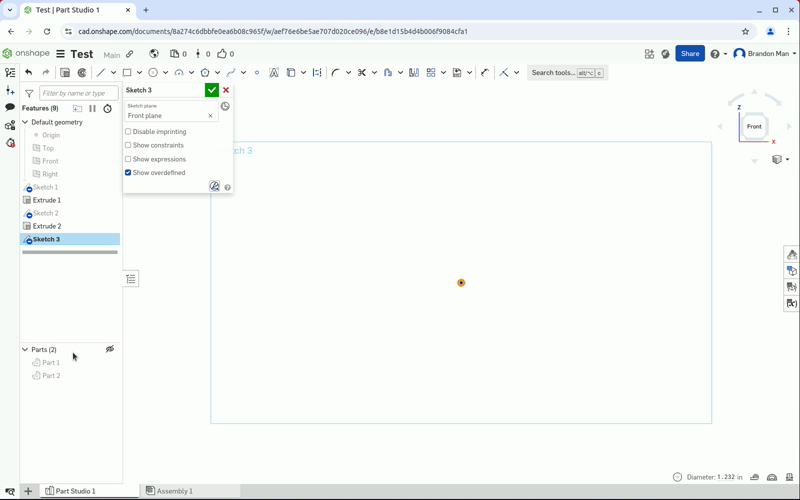
key(shift+e)
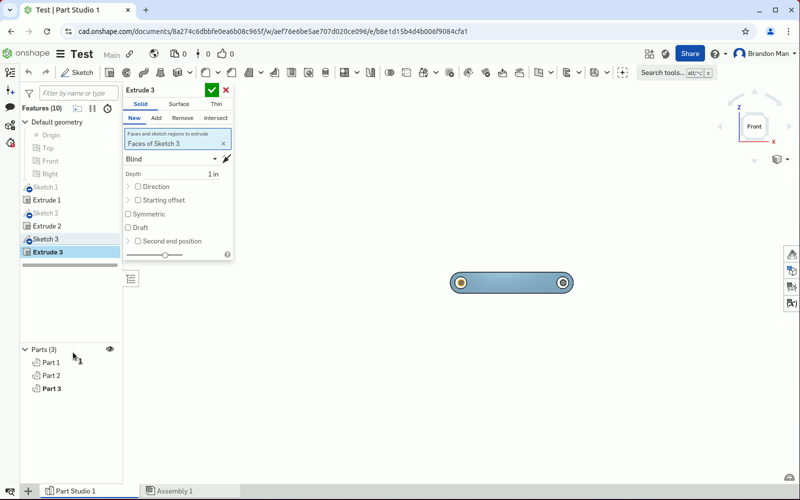
mouse_move(143, 106)
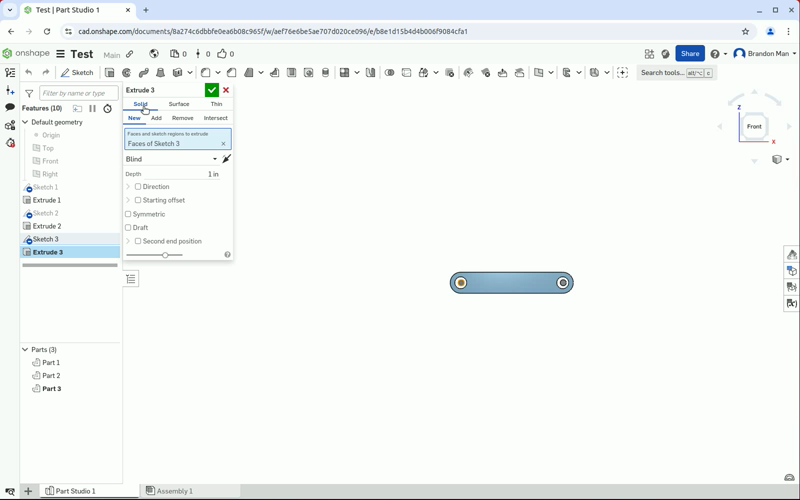
click(143, 106)
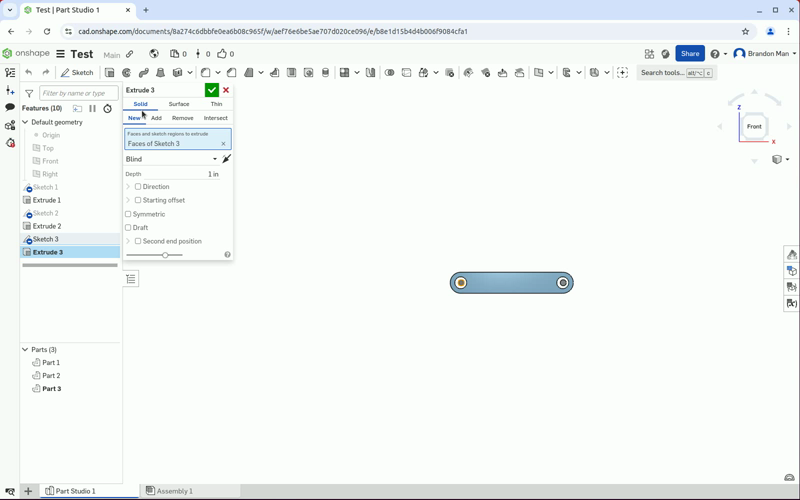
mouse_move(137, 120)
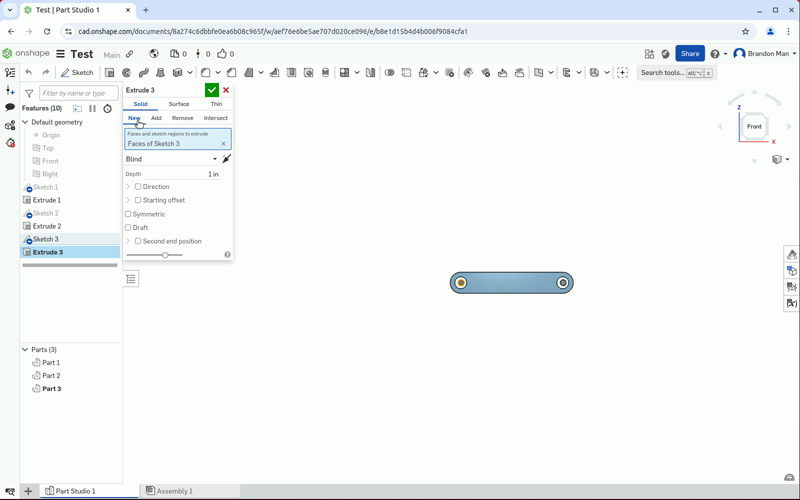
click(137, 120)
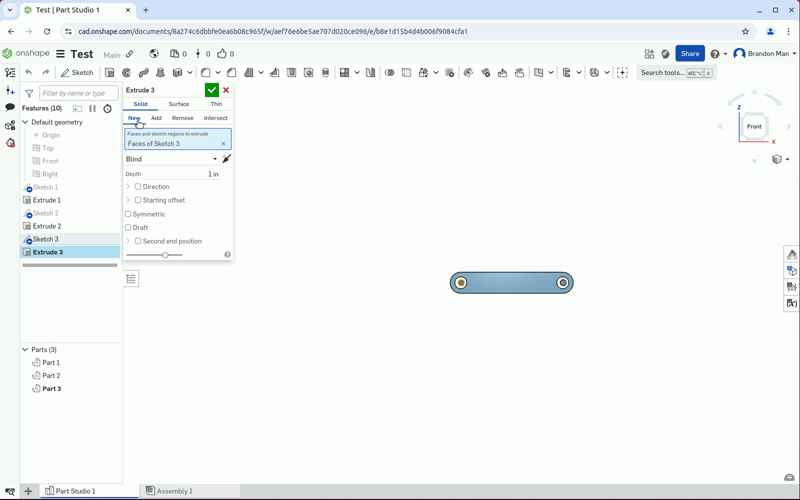
key(tab, 4)
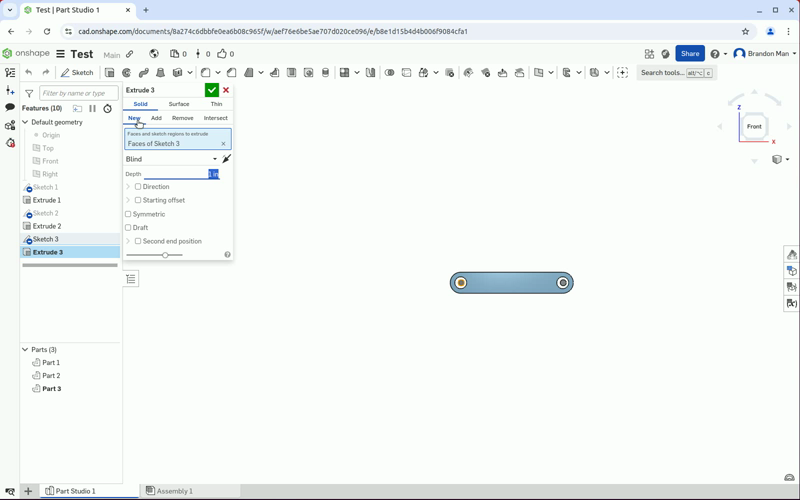
text(2.648)
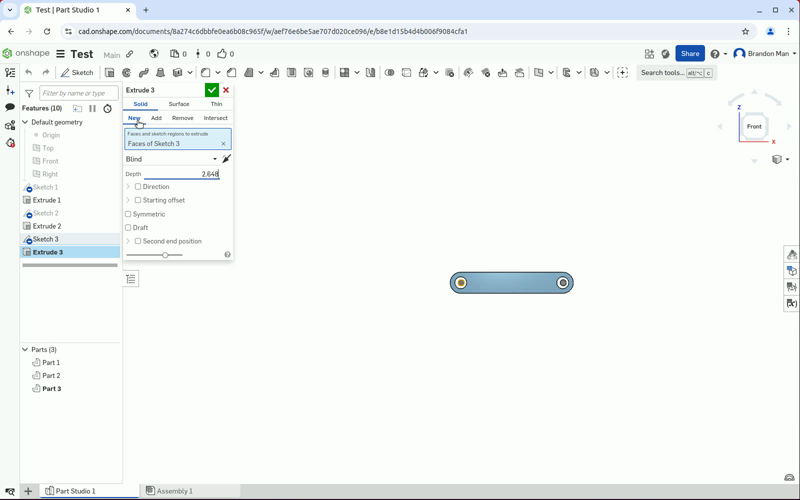
key(enter)
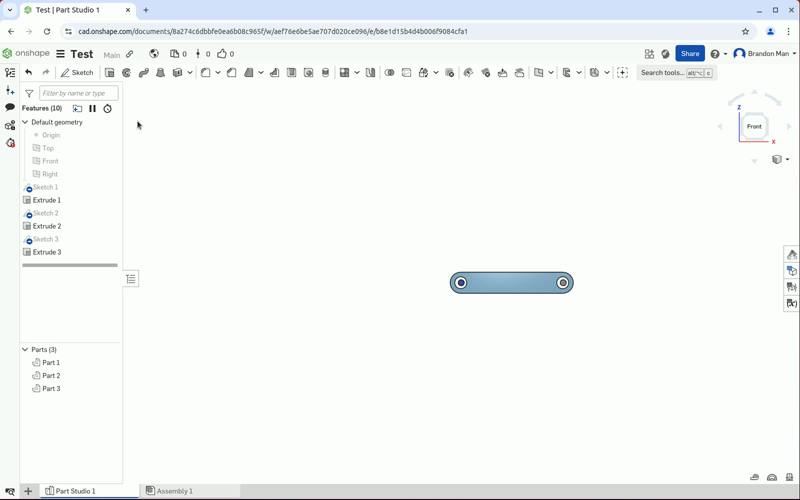
key(shift+h)
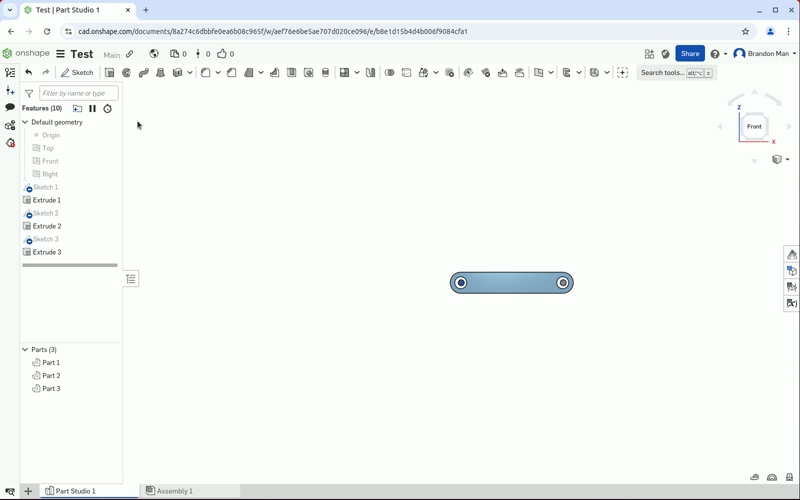
key(shift+h)
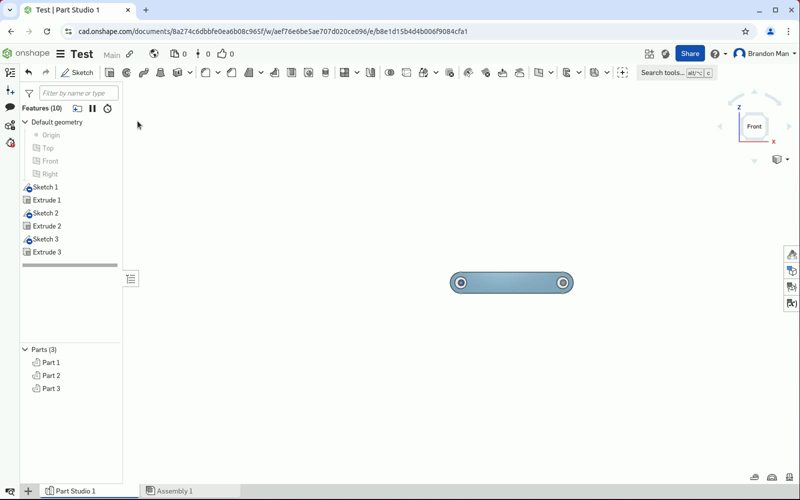
key(shift+7)
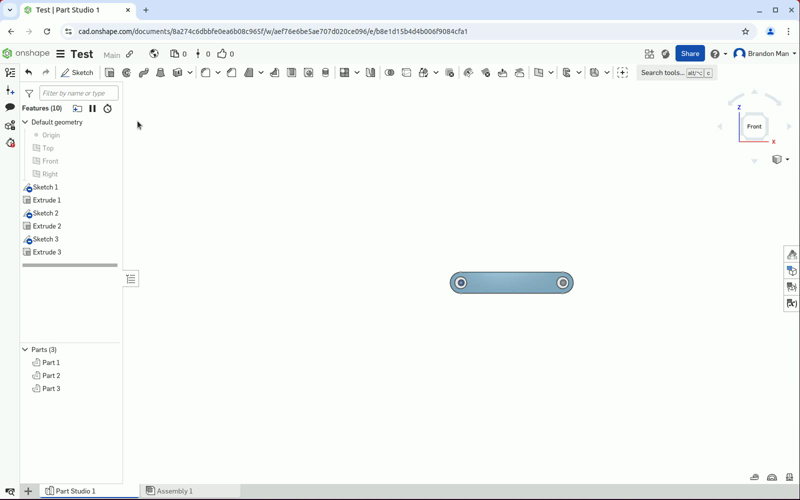
key(left, 2)
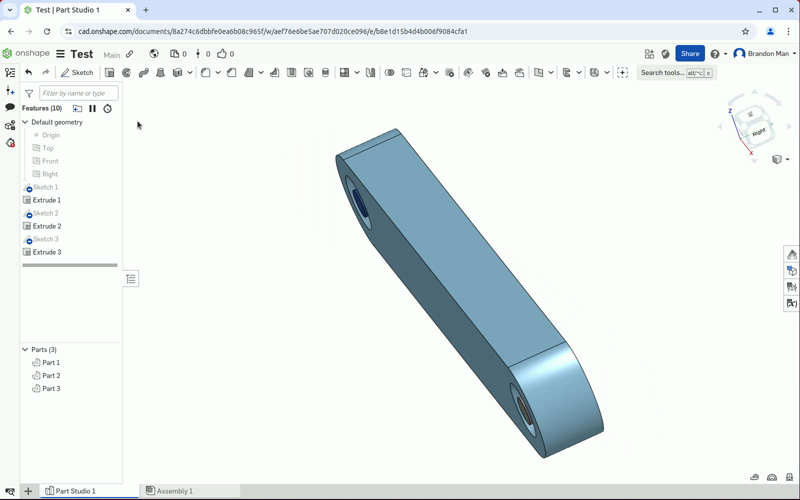
key(down, 2)
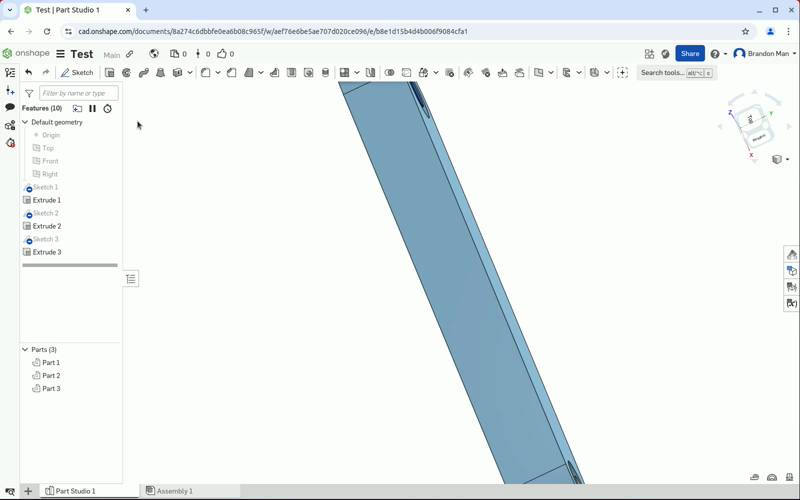
key(up, 2)
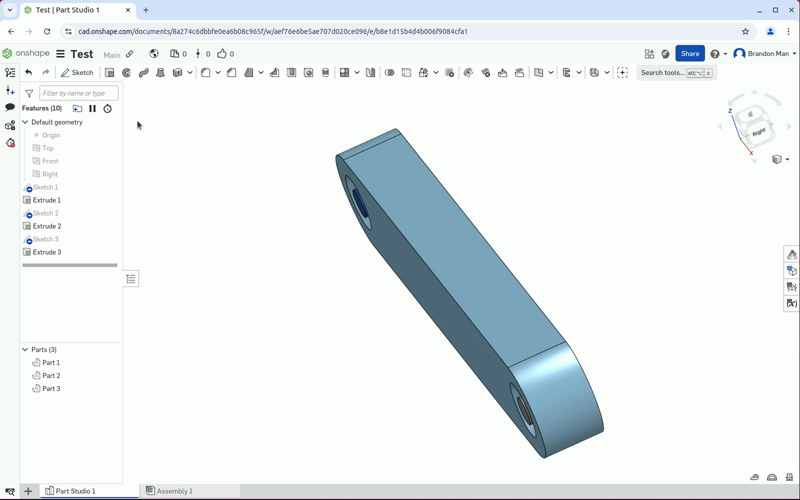
key(right, 2)
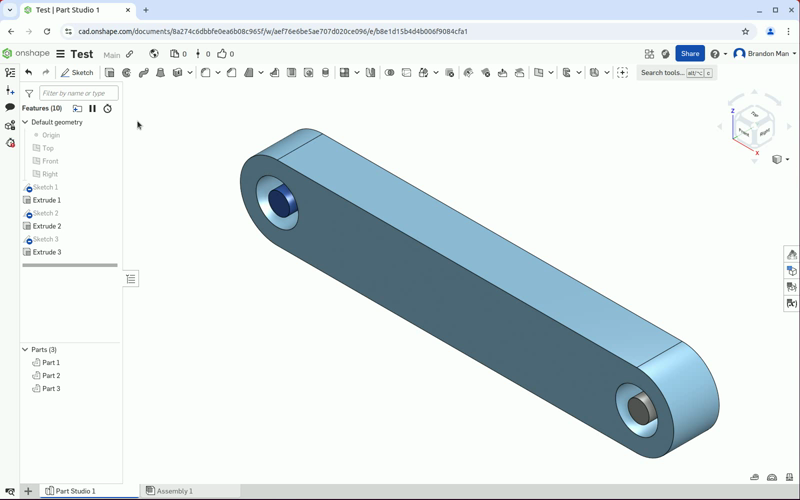
mouse_move(73, 189)
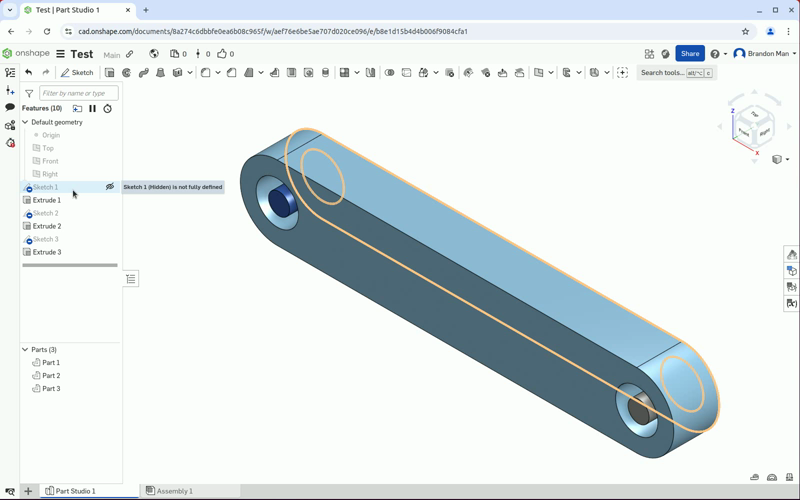
click(73, 189)